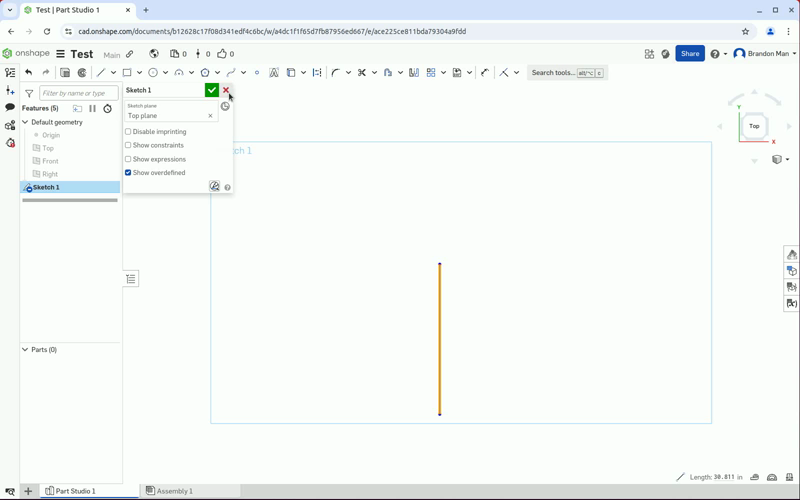
key(shift+h)
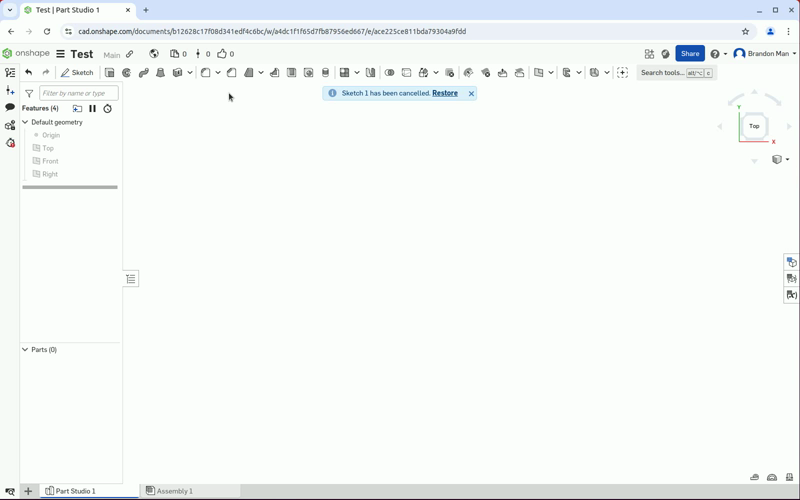
mouse_move(73, 352)
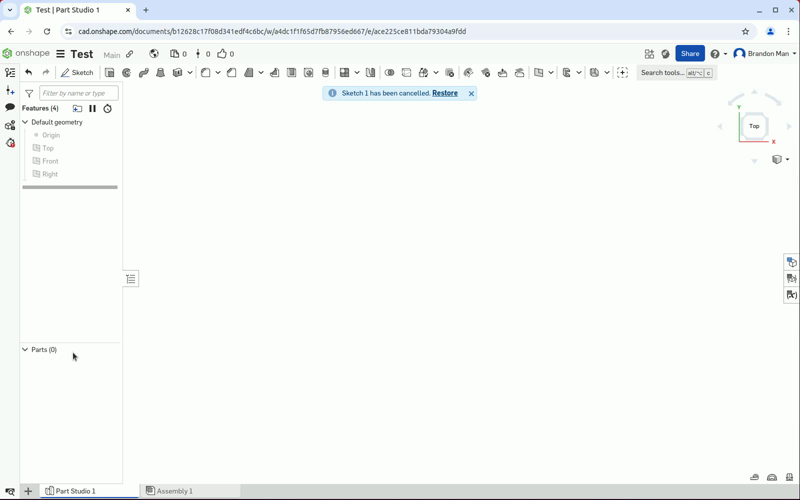
key(y)
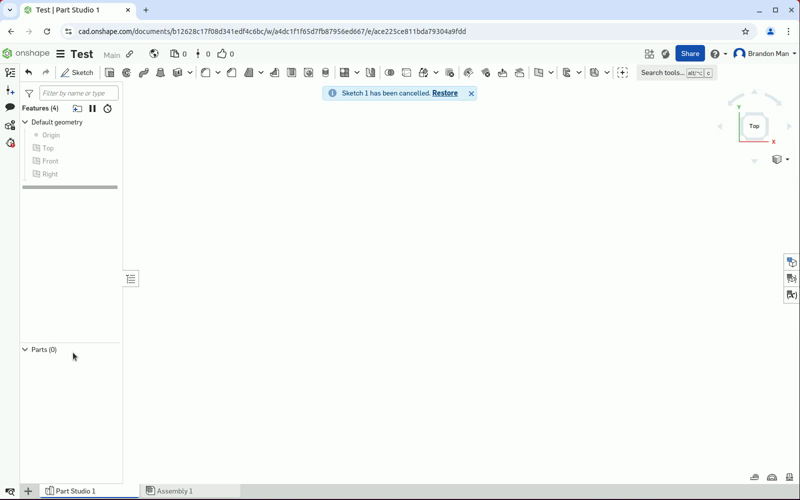
key(shift+p)
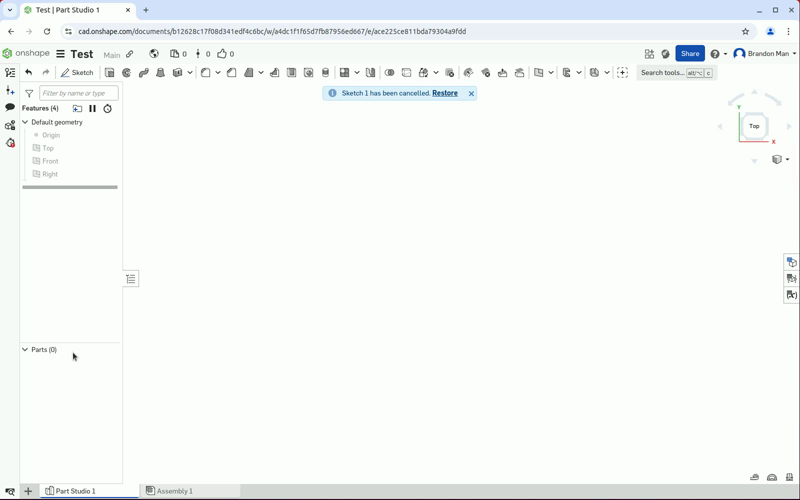
key(space)
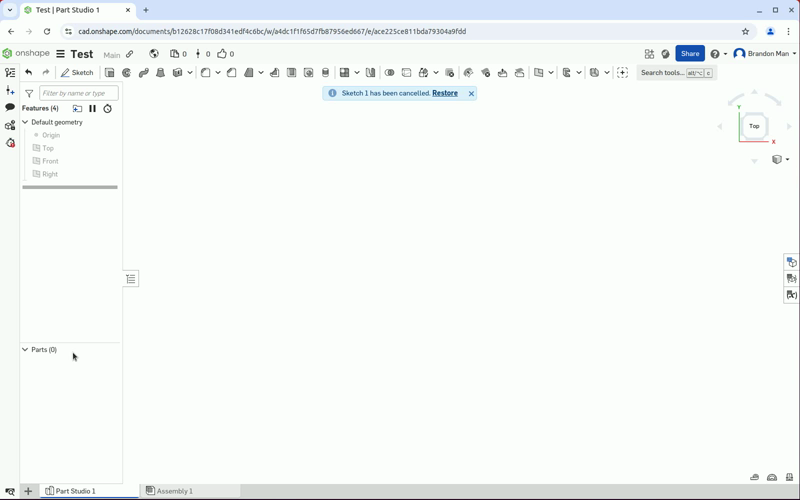
key_down(shift)
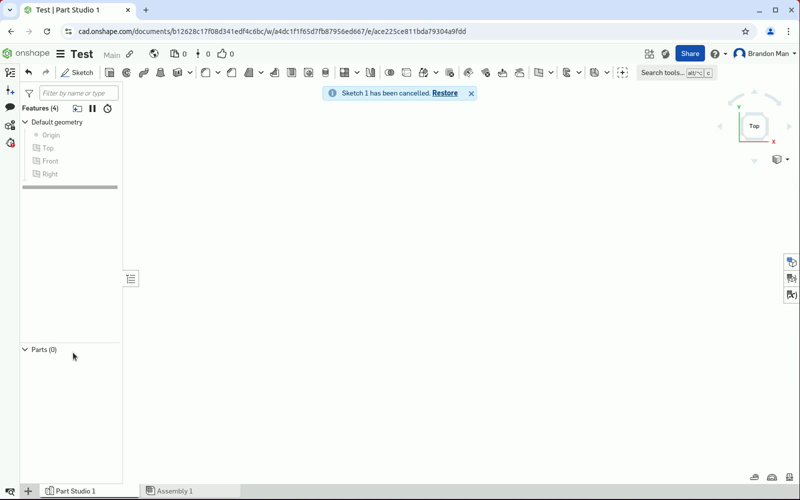
key(up)
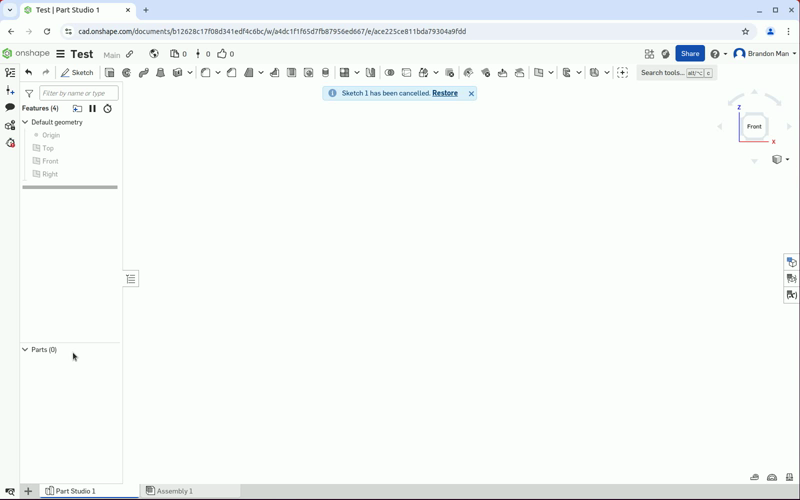
key_up(shift)
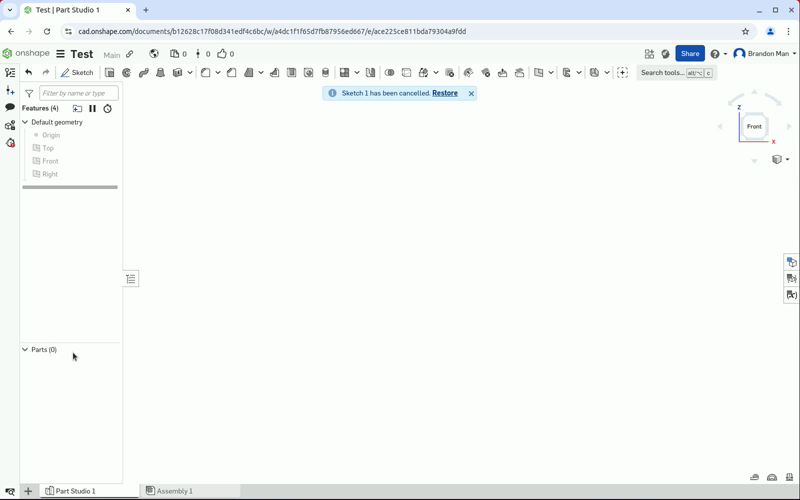
mouse_move(73, 352)
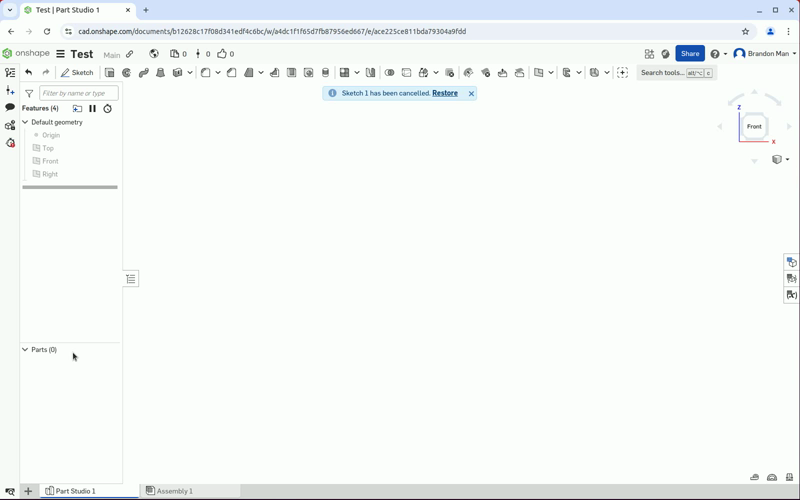
key(shift+y)
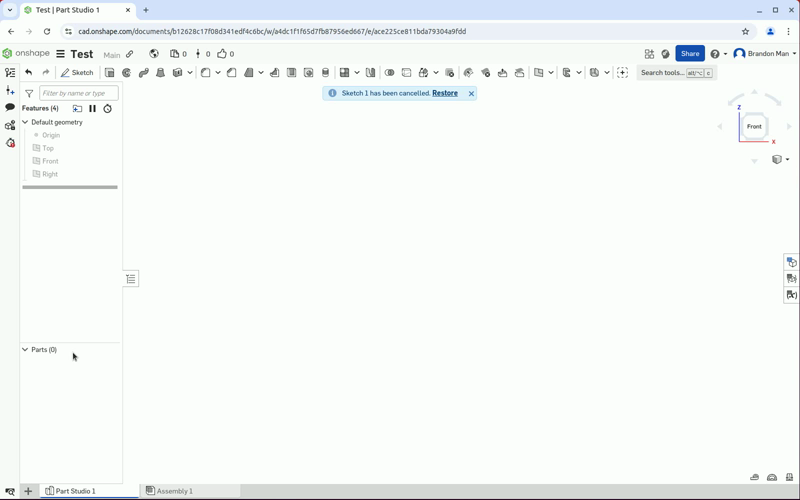
key(shift+s)
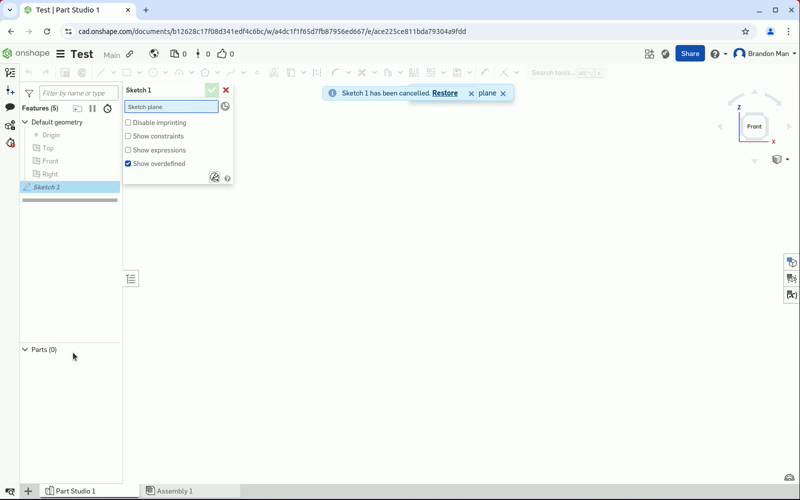
mouse_move(73, 163)
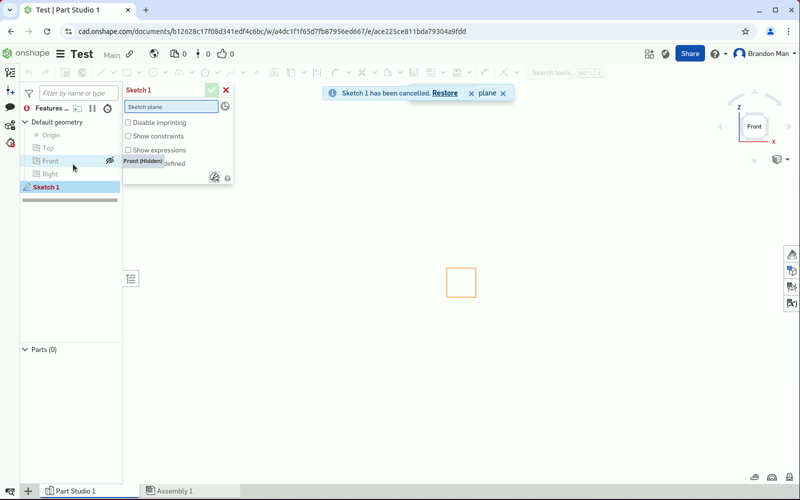
click(73, 163)
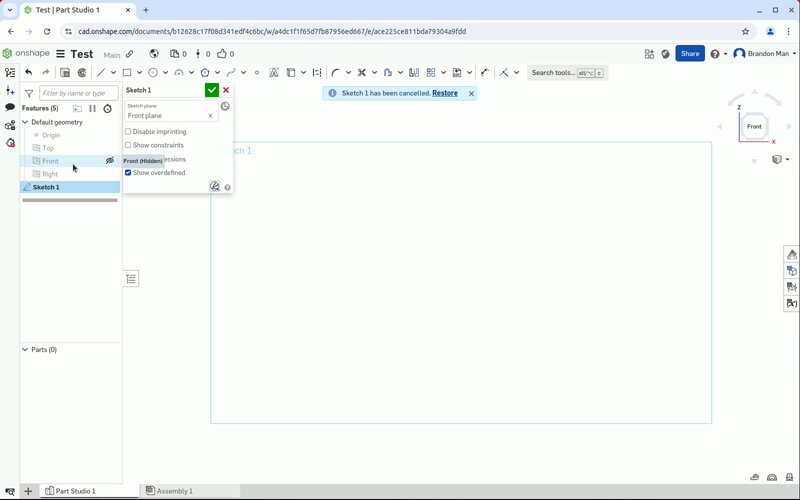
mouse_move(73, 352)
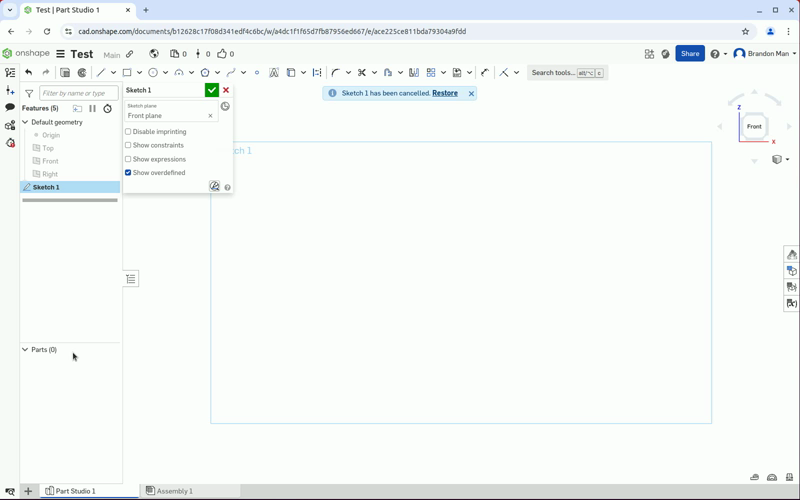
key(y)
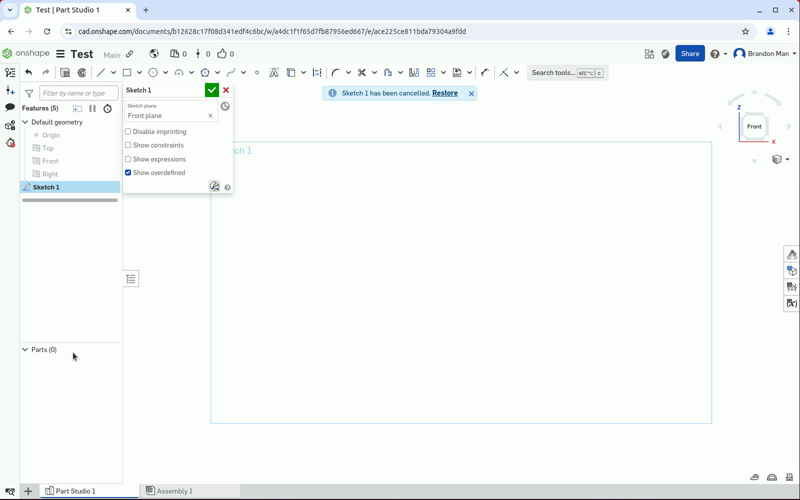
key(c)
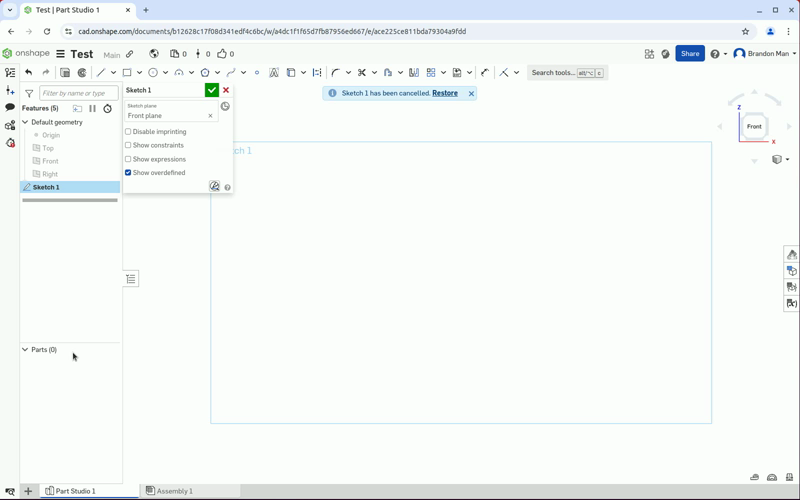
key_down(shift)
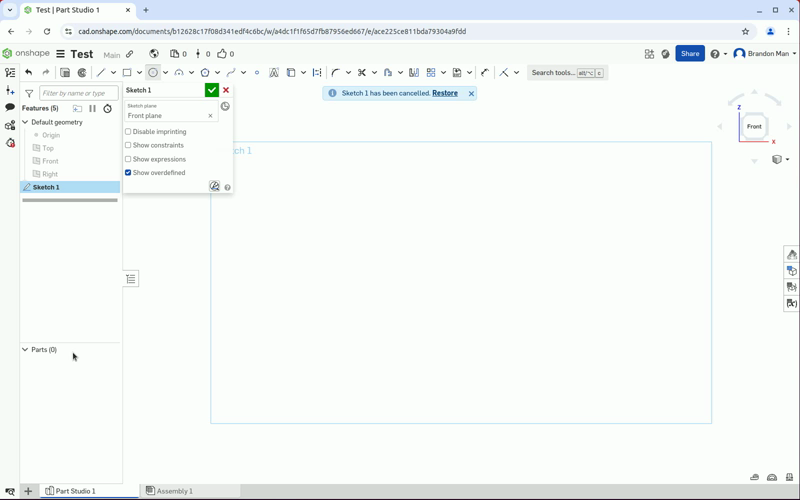
mouse_move(461, 282)
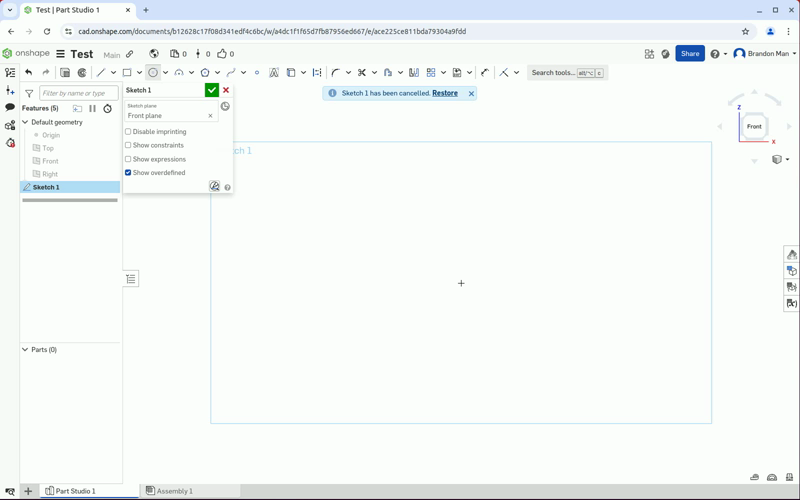
click(461, 282)
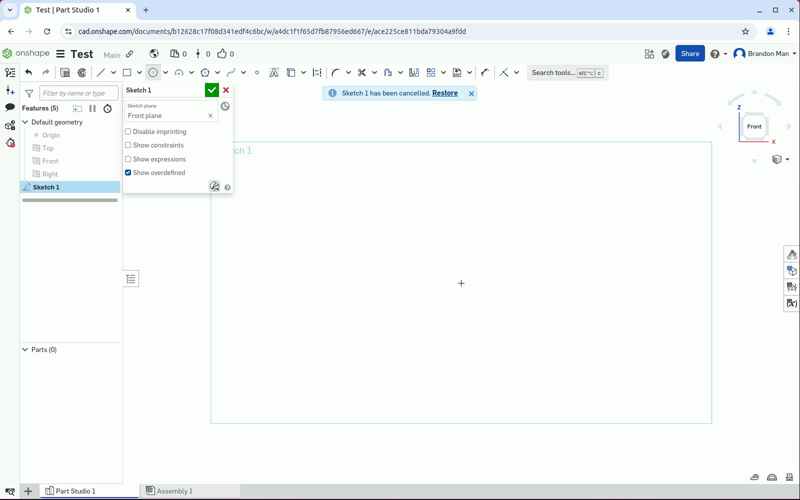
key_up(shift)
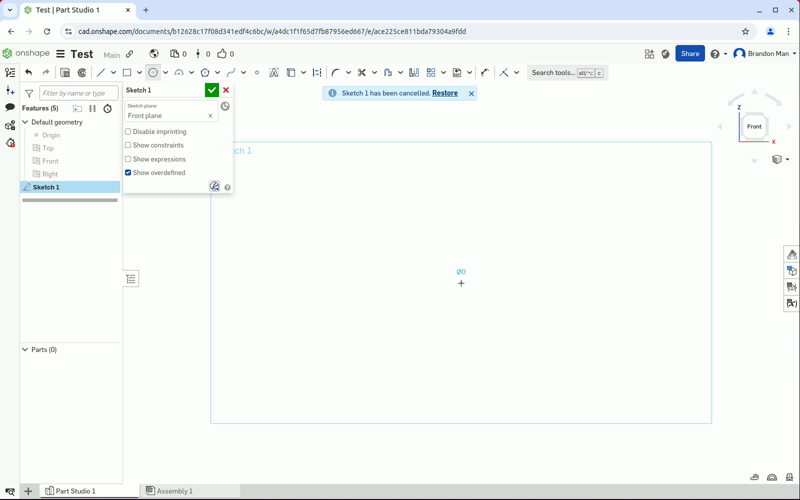
mouse_move(574, 282)
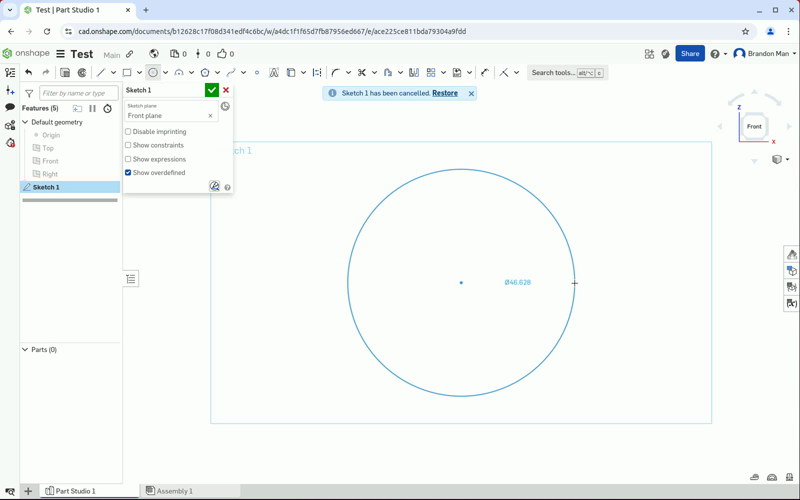
click(574, 282)
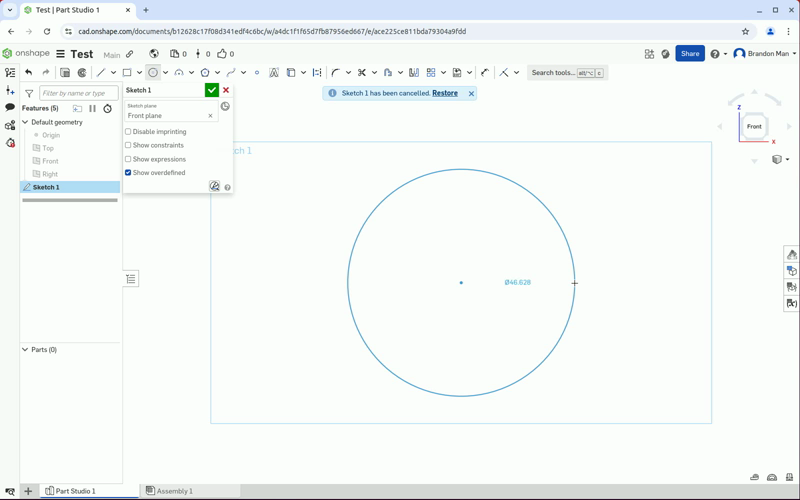
key(esc)
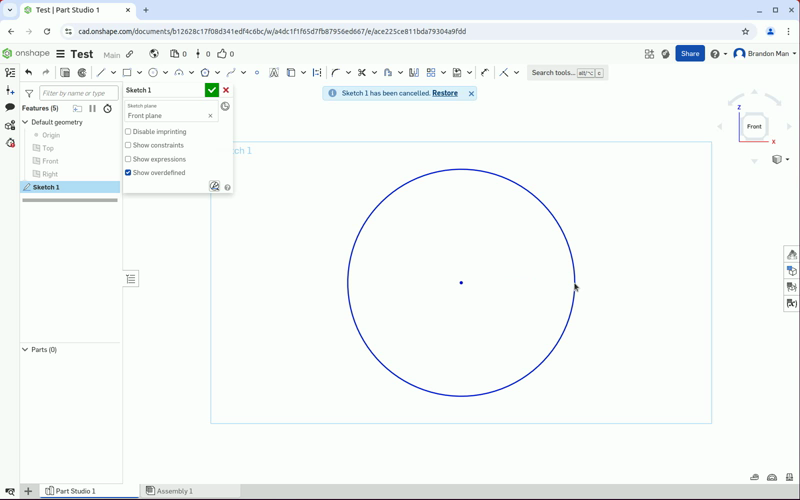
mouse_move(454, 305)
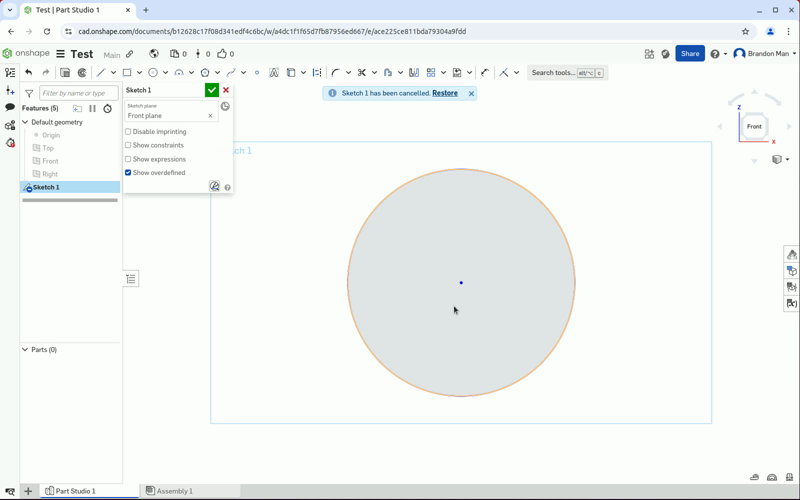
click(454, 305)
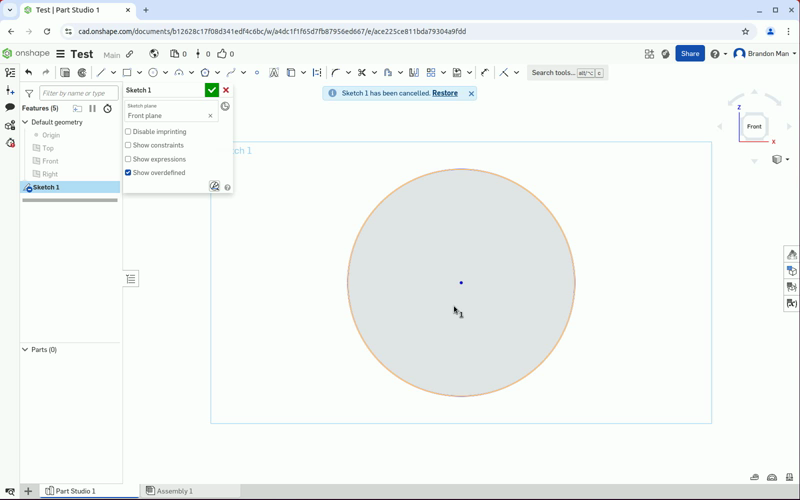
mouse_move(73, 352)
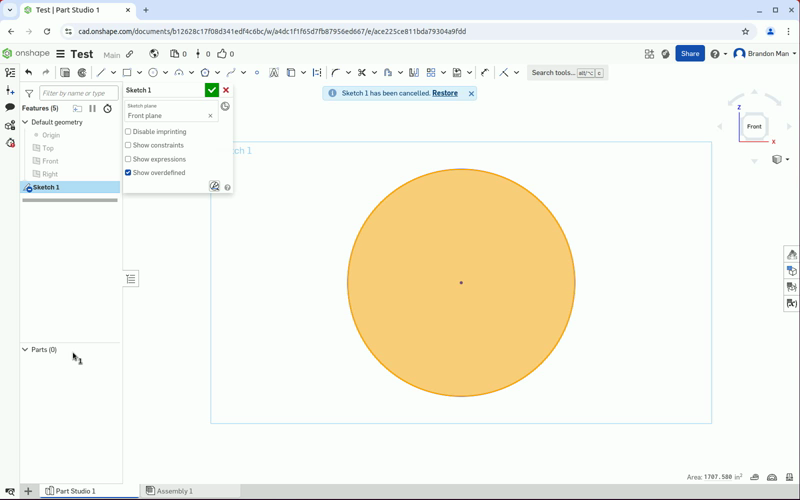
key(shift+y)
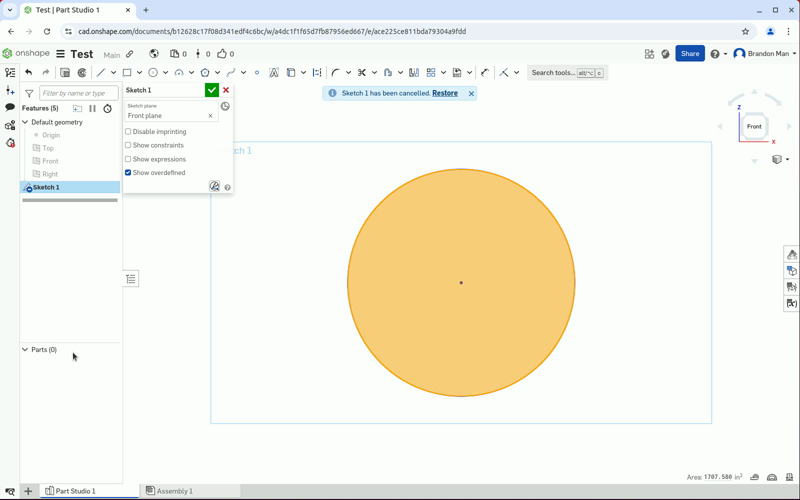
key(shift+e)
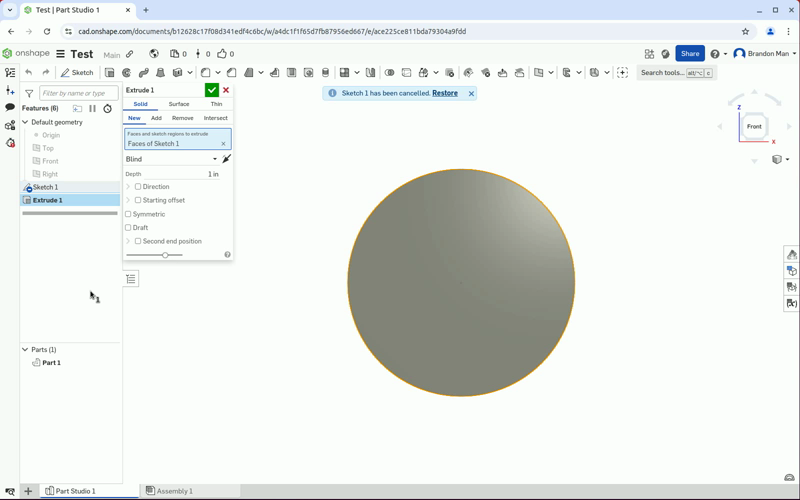
mouse_move(143, 106)
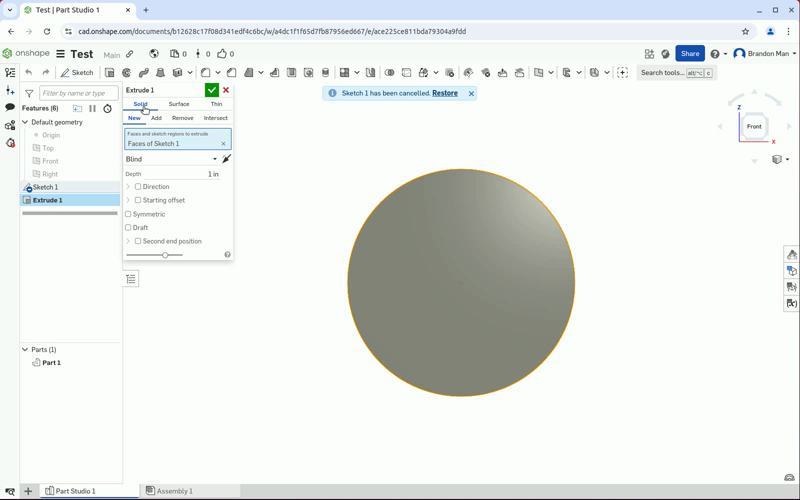
click(143, 106)
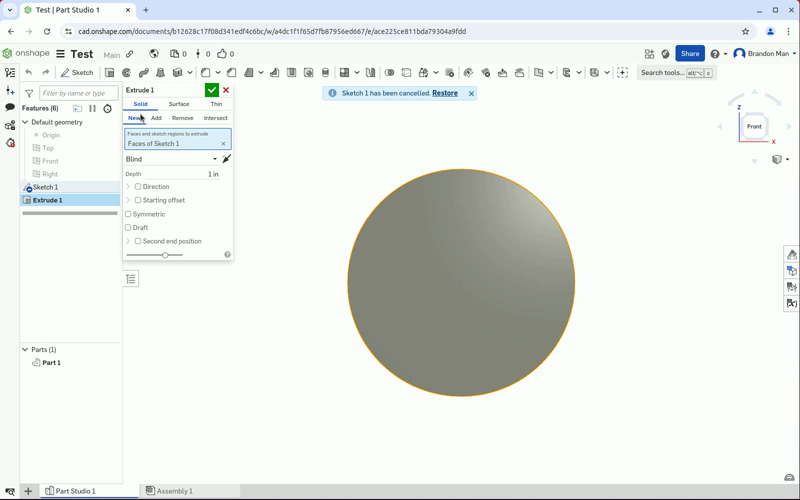
mouse_move(137, 120)
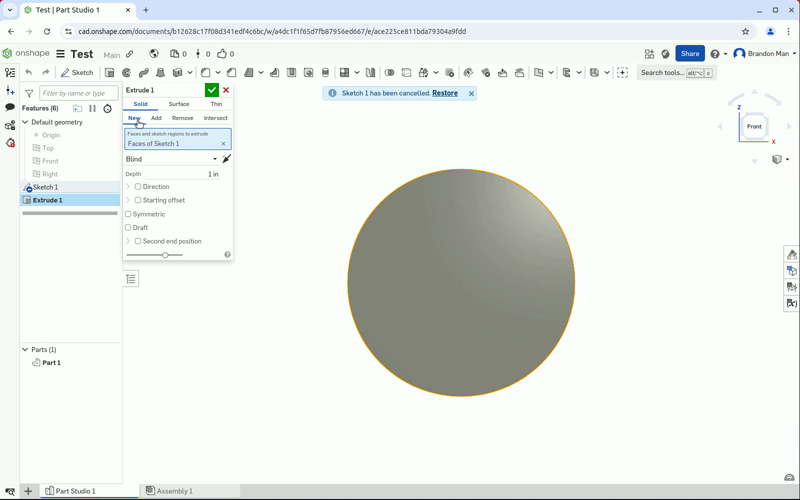
click(137, 120)
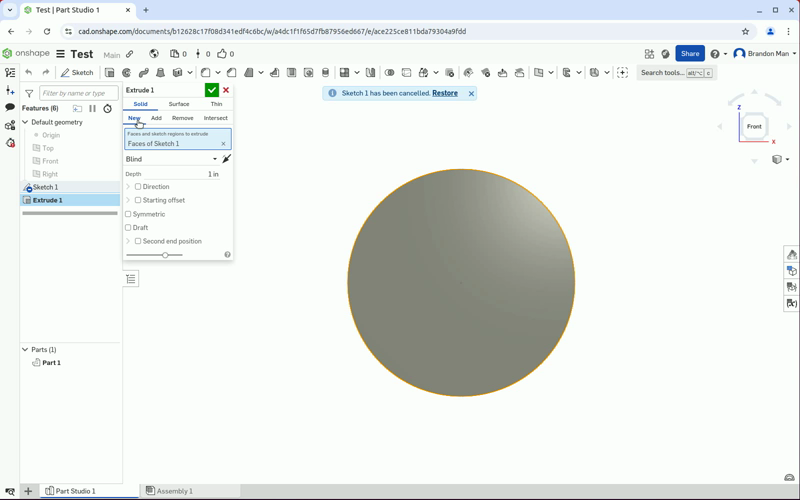
key(tab, 4)
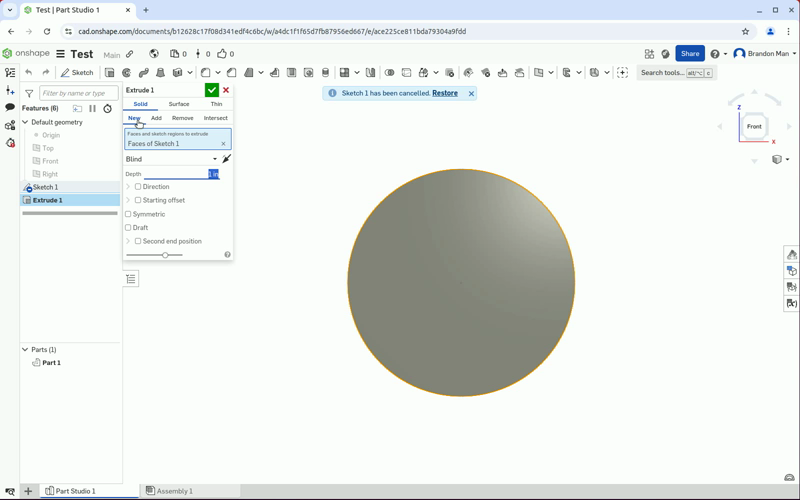
text(3.851)
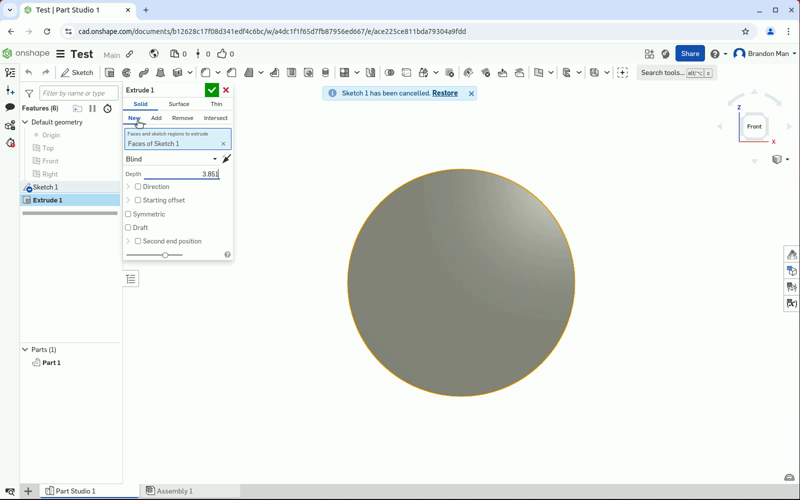
key(enter)
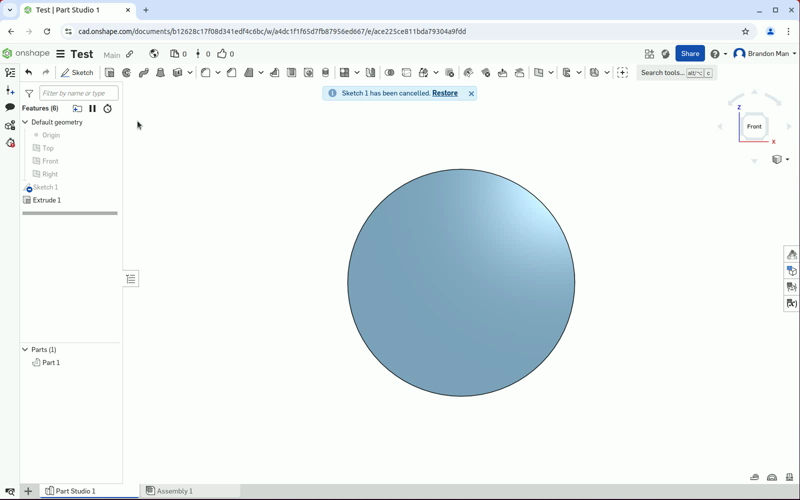
key(shift+h)
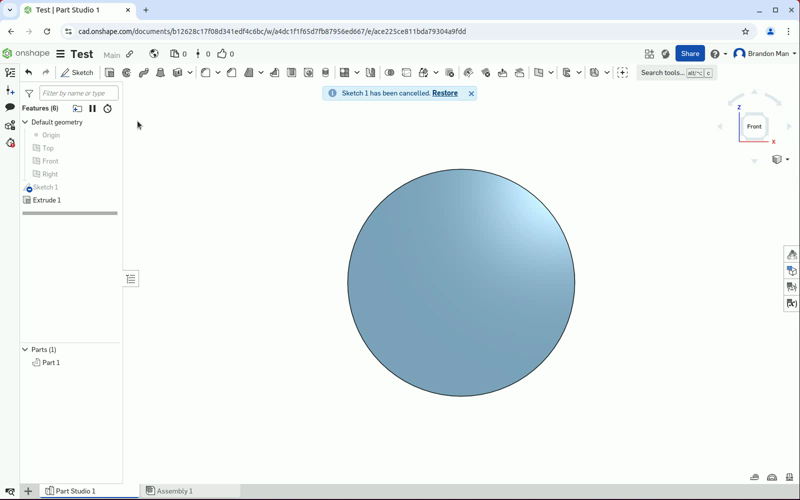
key(shift+h)
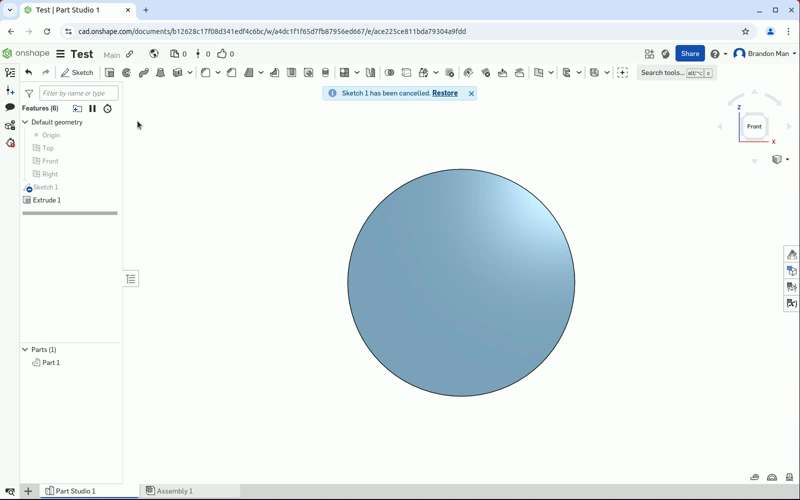
mouse_move(73, 189)
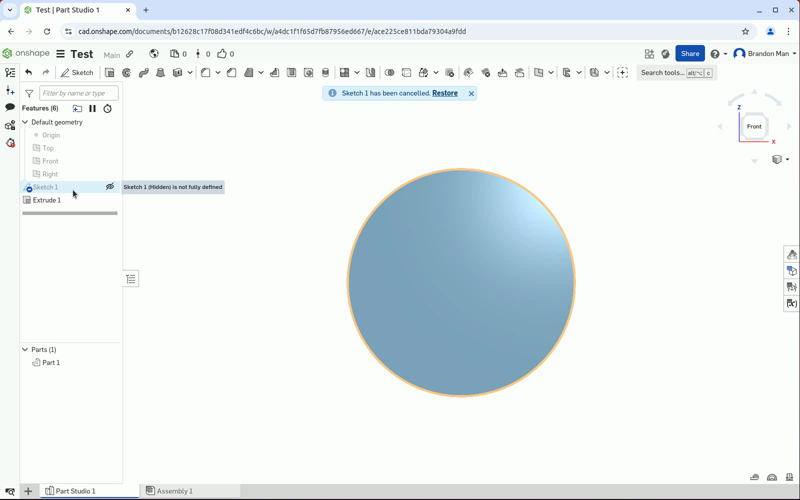
click(73, 189)
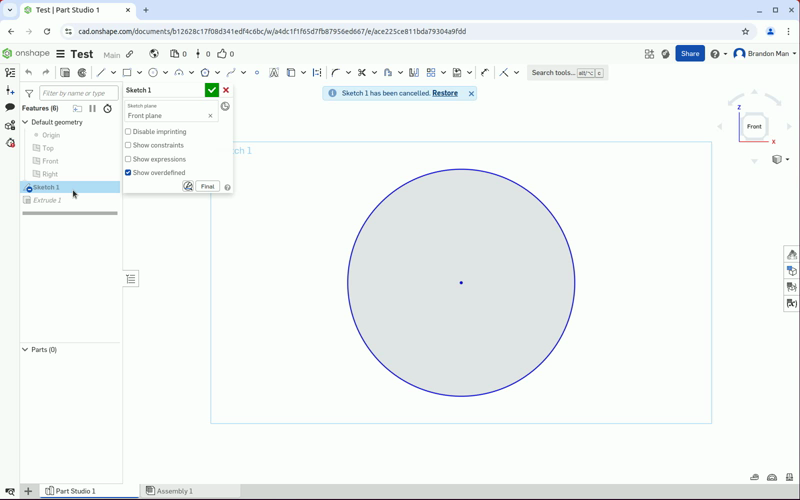
mouse_move(229, 92)
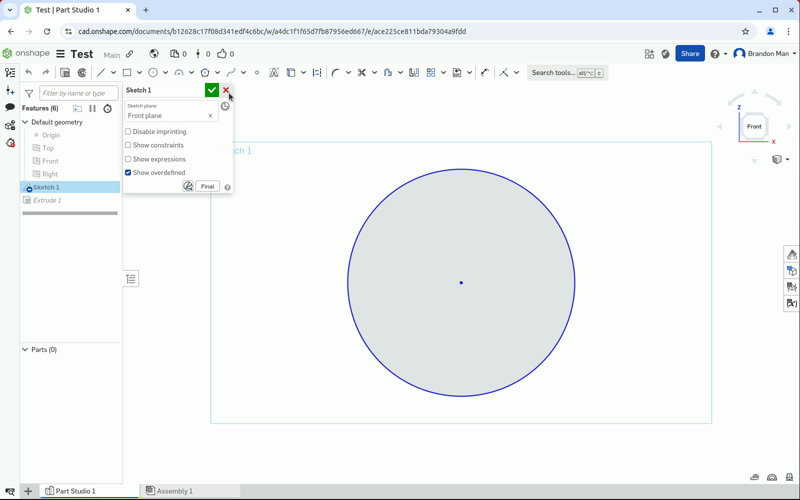
click(229, 92)
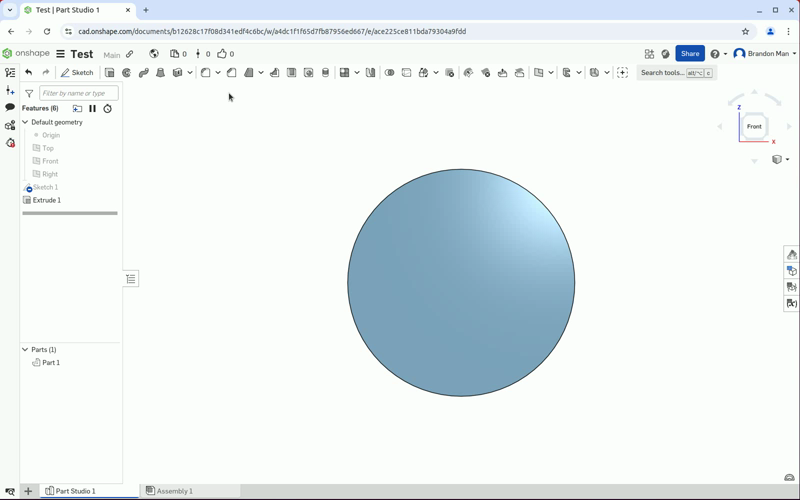
mouse_move(541, 75)
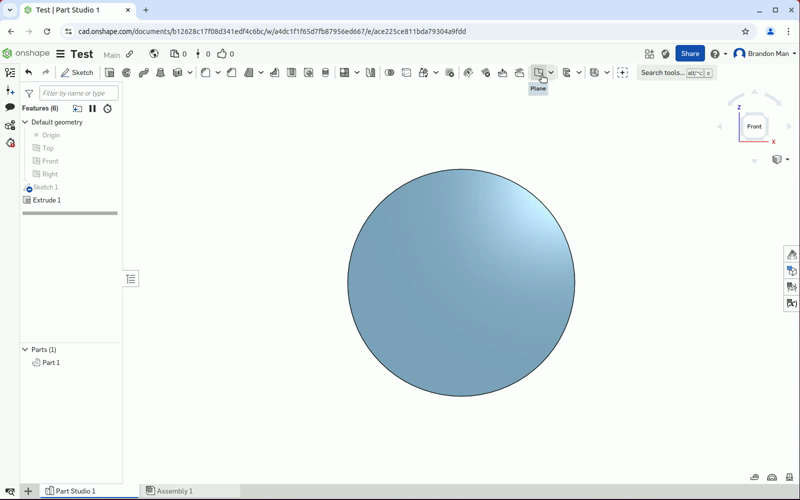
click(541, 75)
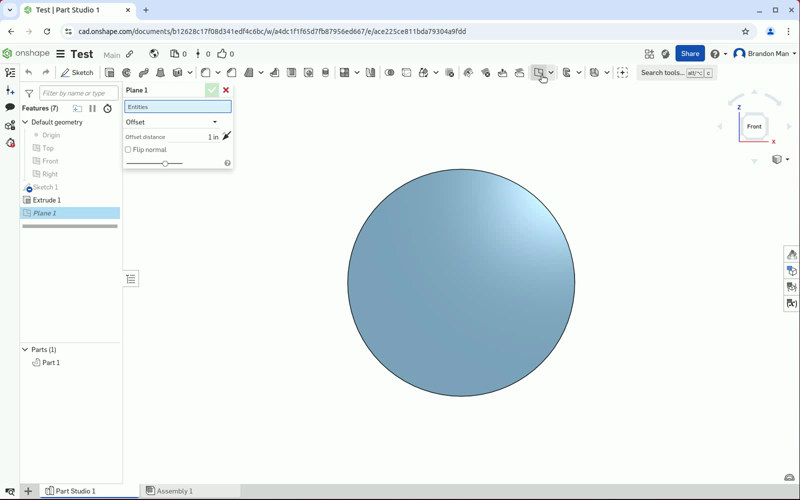
mouse_move(73, 163)
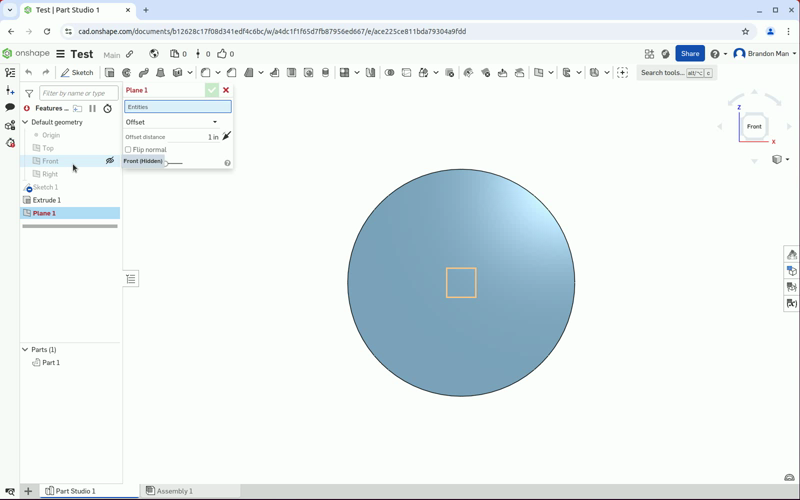
click(73, 163)
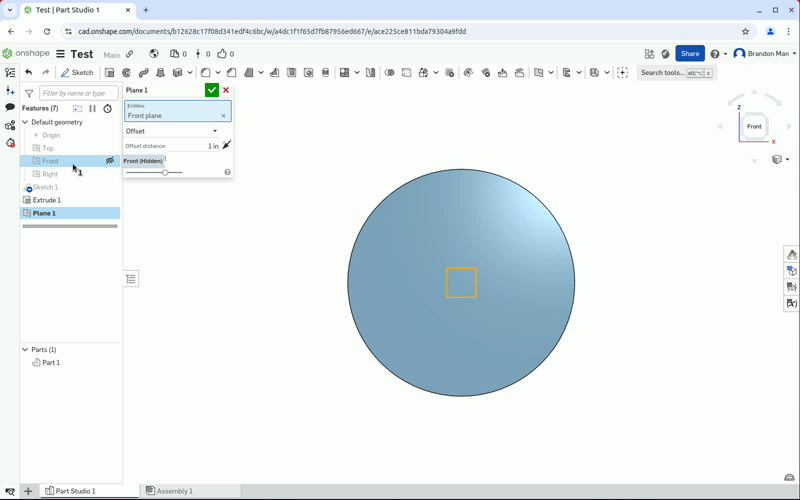
key(tab, 2)
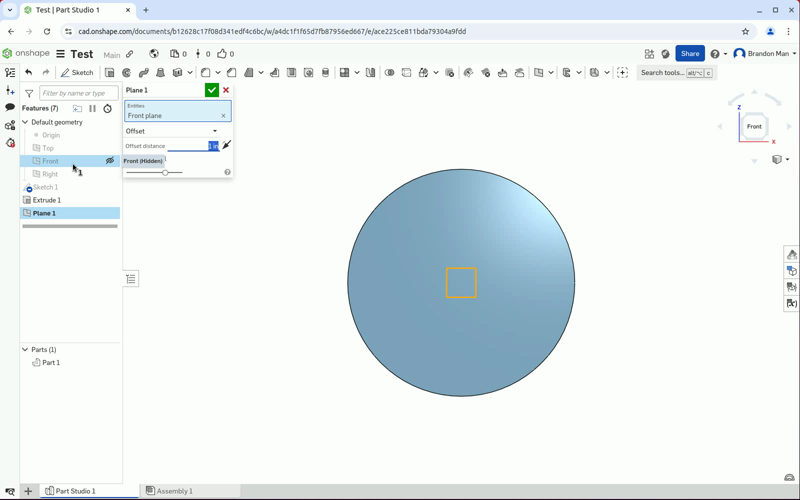
text(3.851)
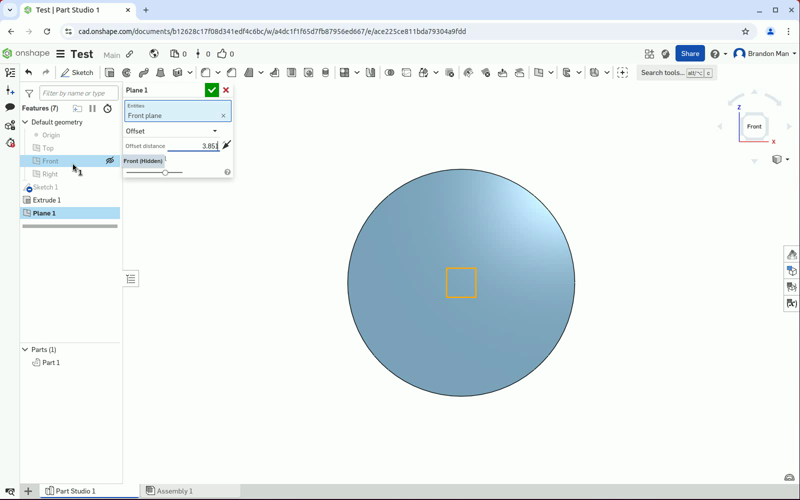
key(enter, 2)
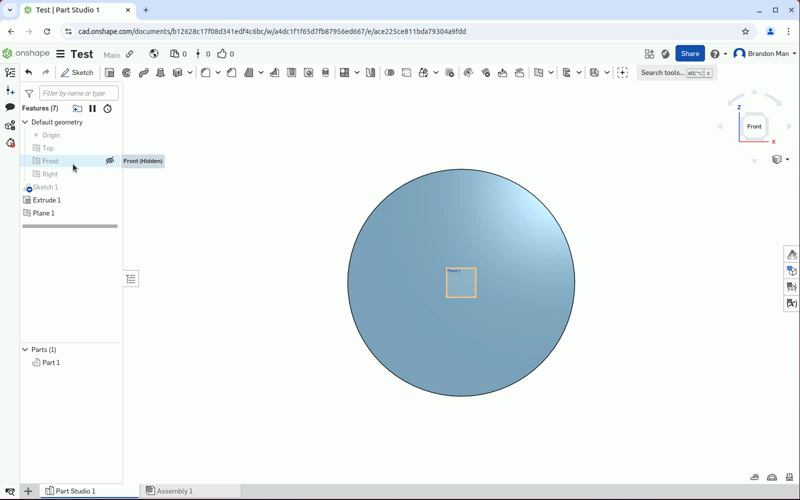
key(shift+s)
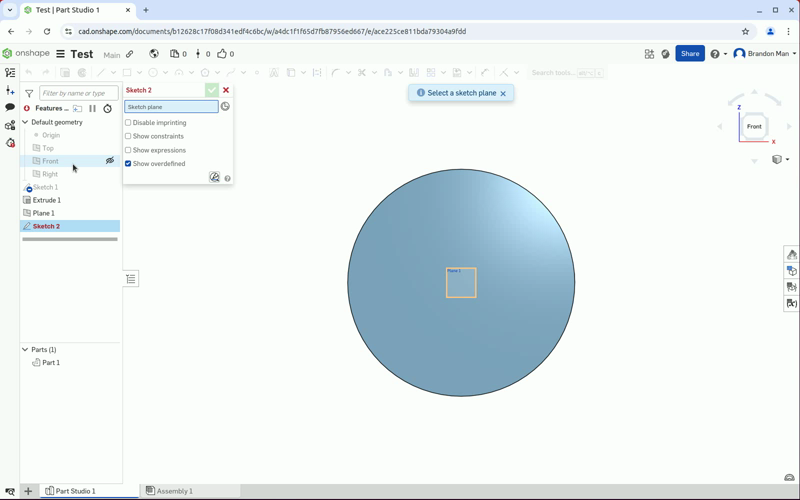
mouse_move(73, 215)
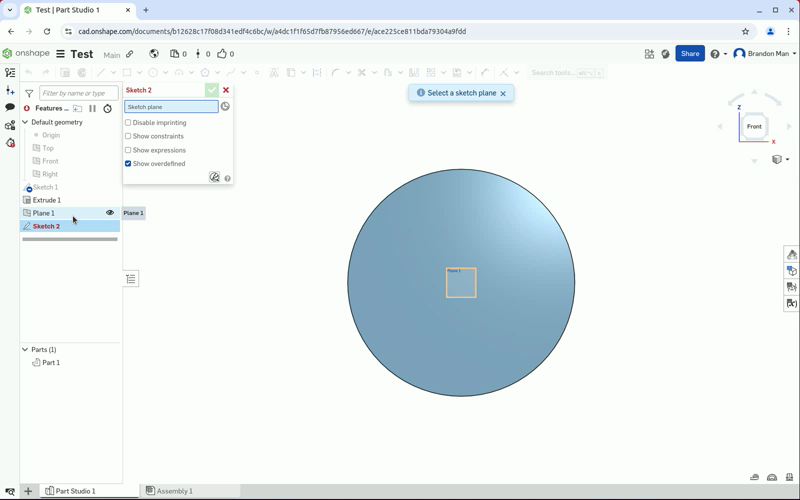
click(73, 215)
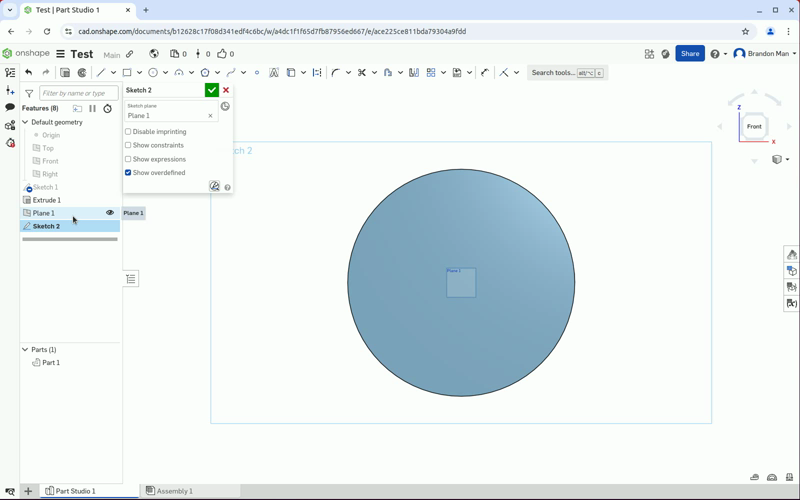
mouse_move(73, 352)
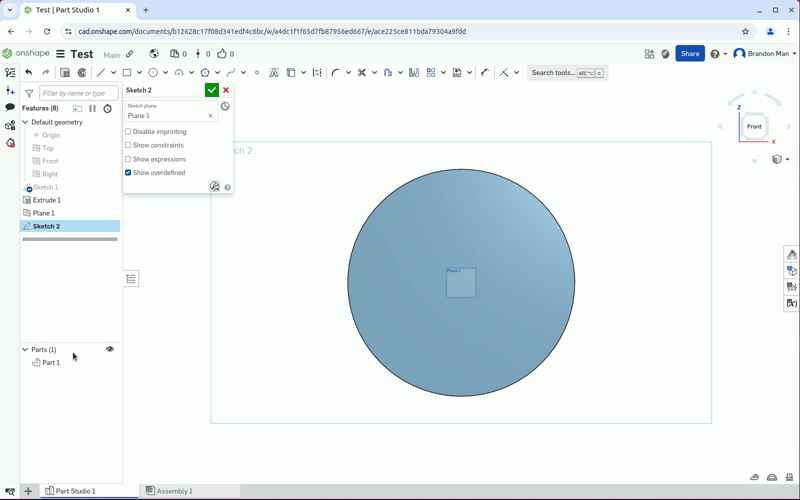
key(y)
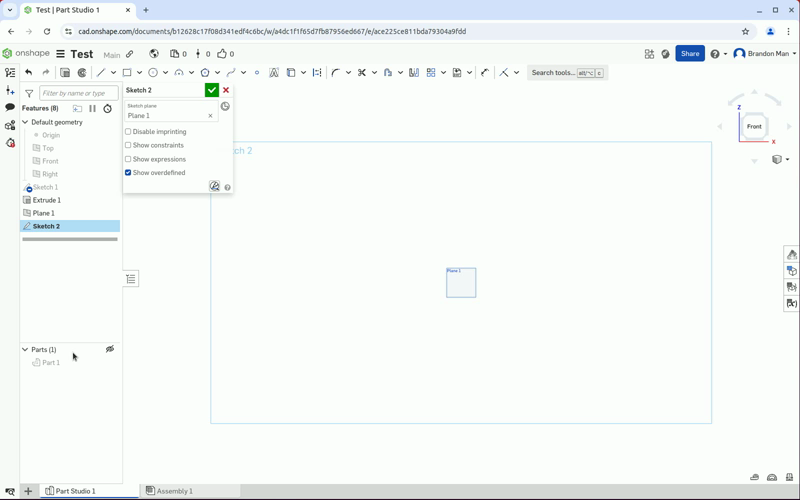
key(c)
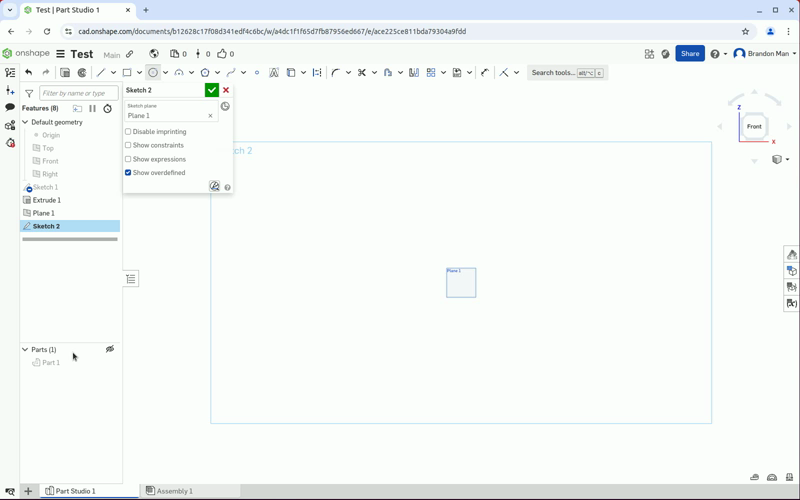
key_down(shift)
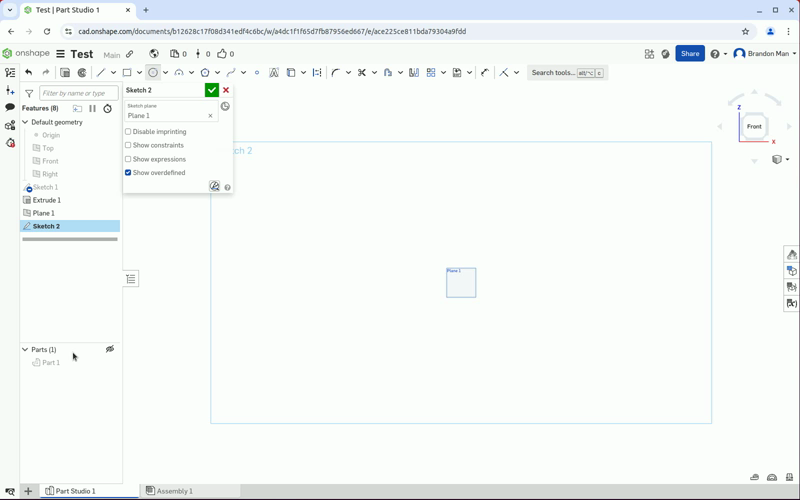
mouse_move(425, 282)
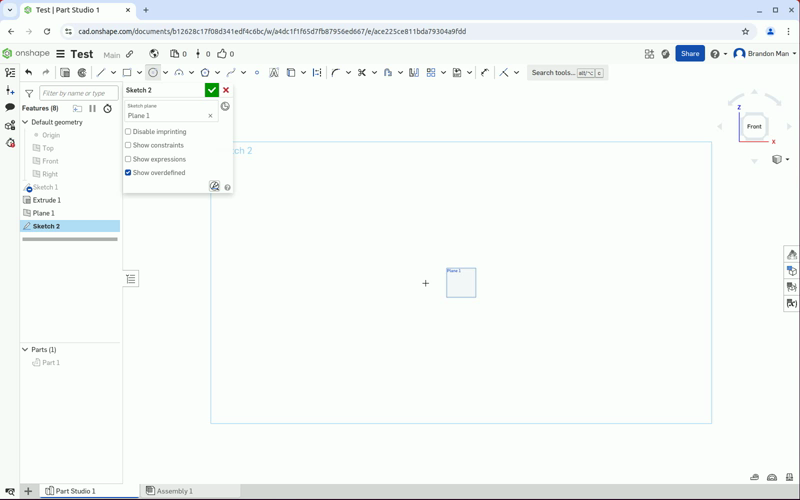
click(425, 282)
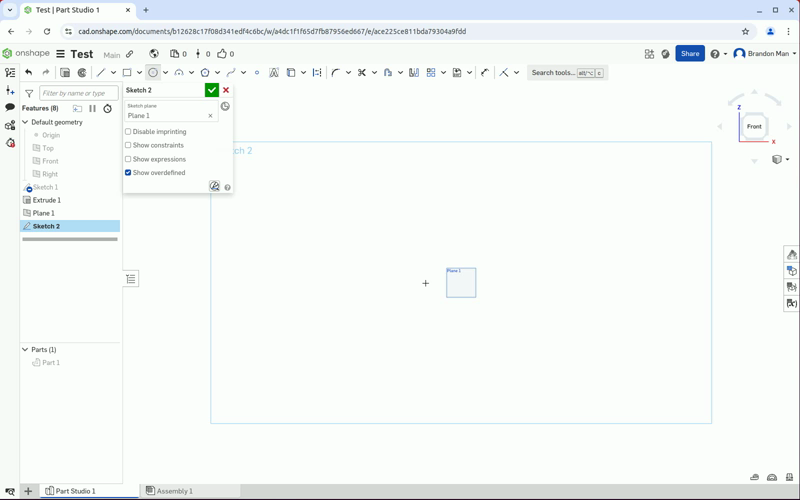
key_up(shift)
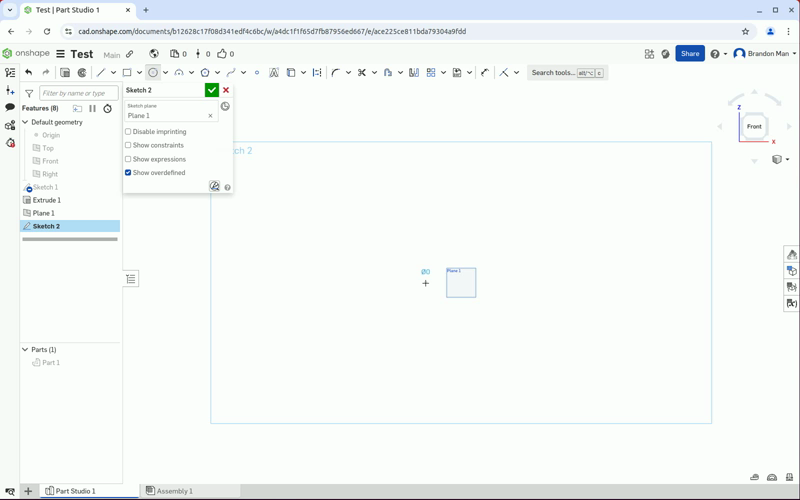
mouse_move(437, 282)
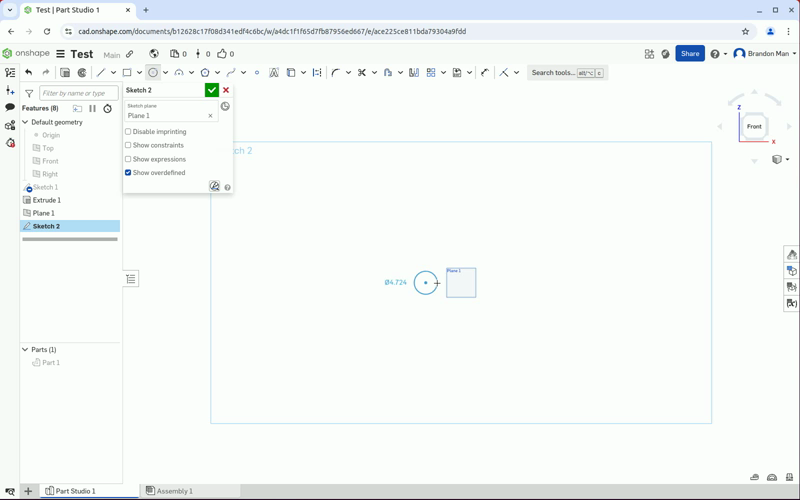
click(437, 282)
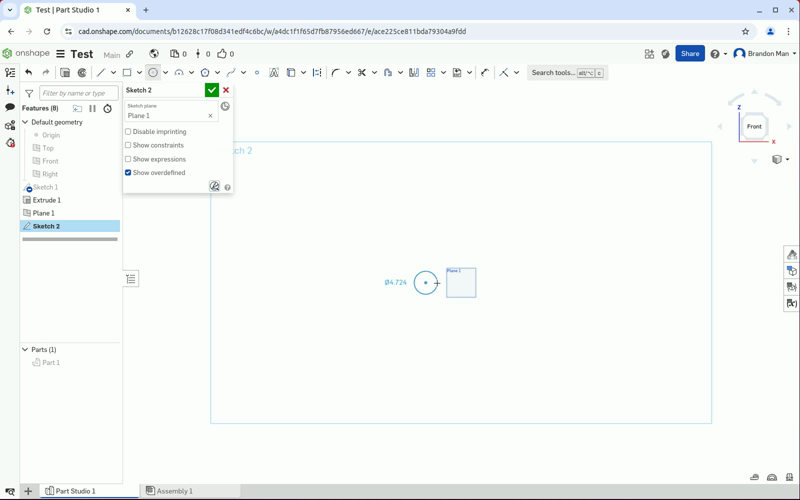
key(esc)
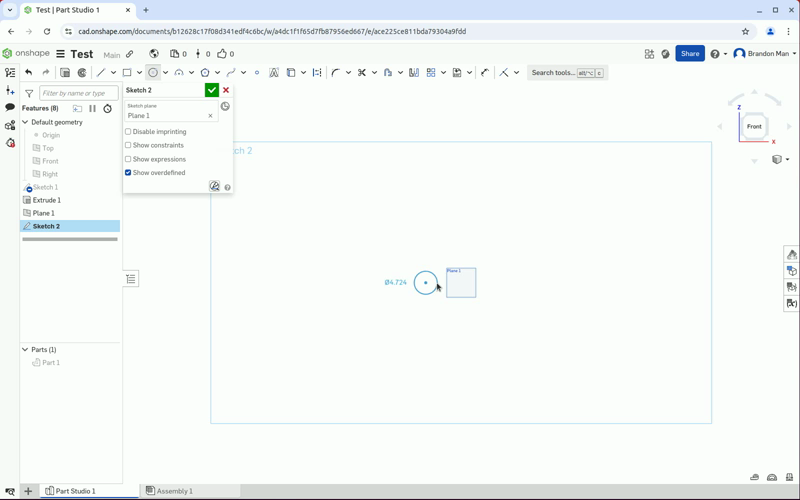
mouse_move(416, 285)
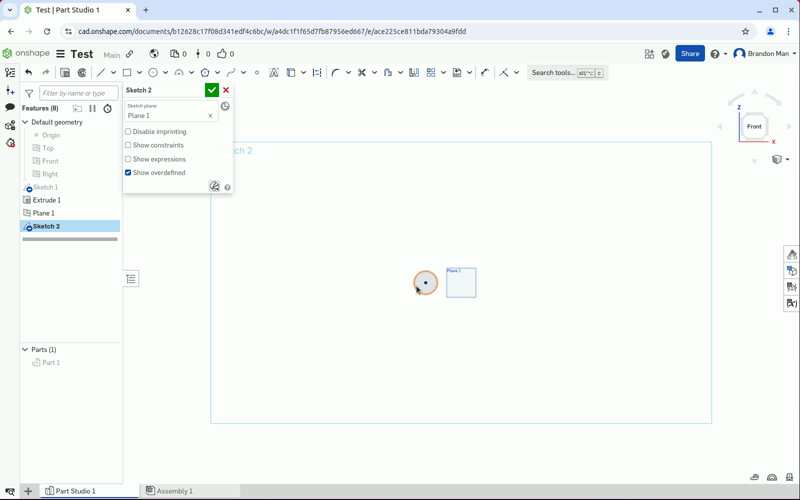
scroll(6)
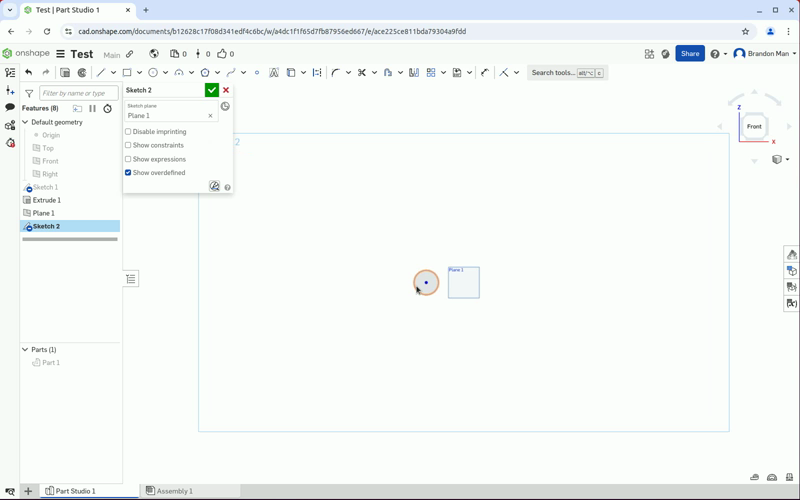
scroll(6)
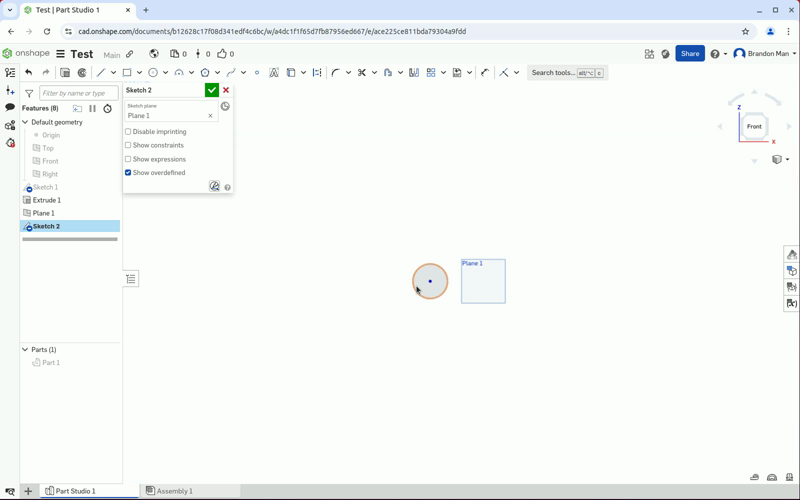
scroll(6)
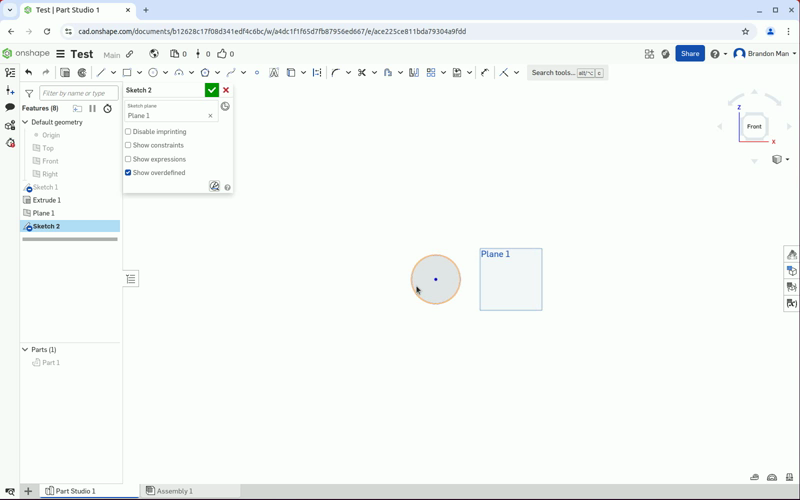
scroll(6)
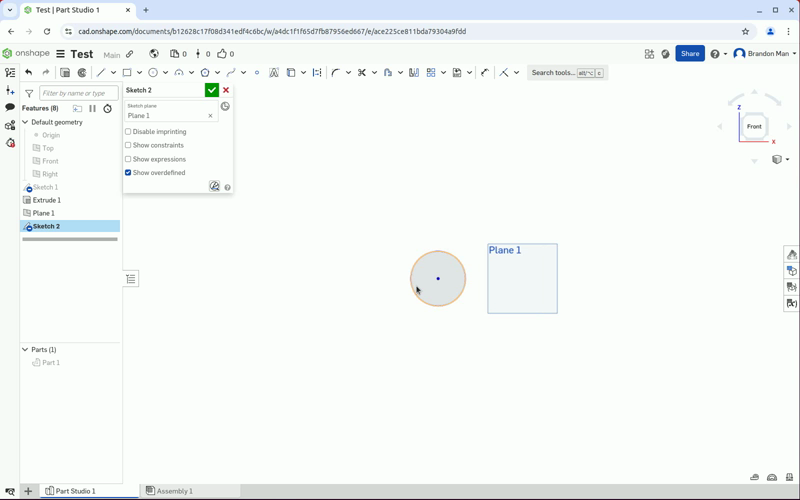
scroll(6)
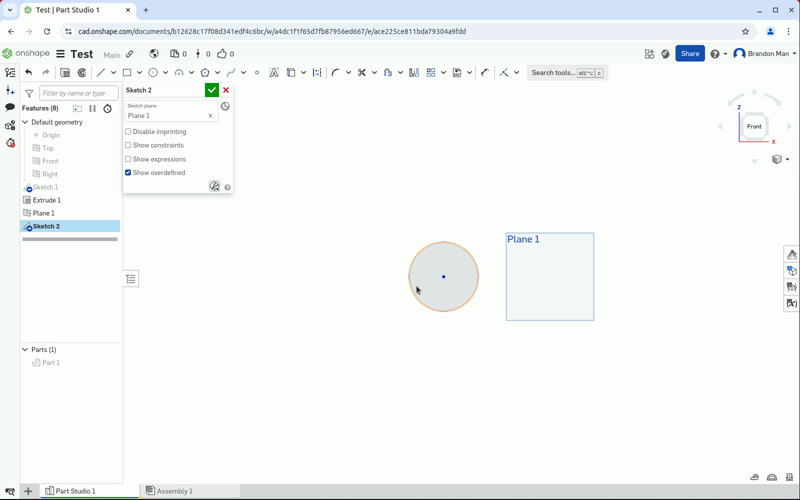
scroll(6)
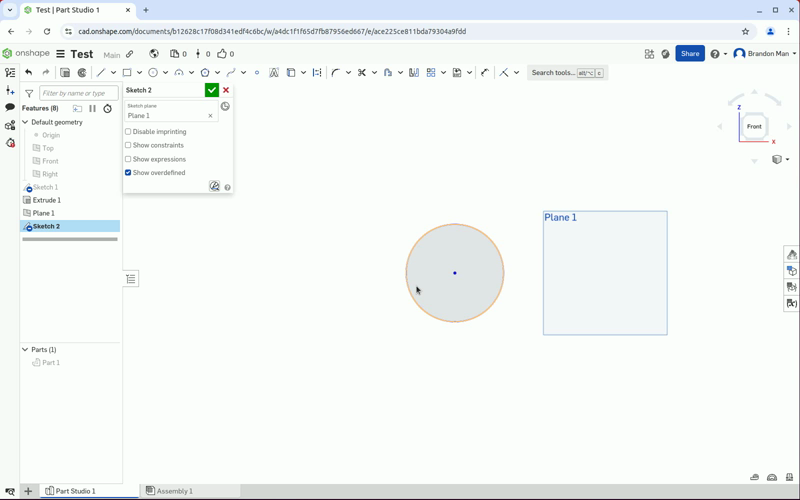
scroll(6)
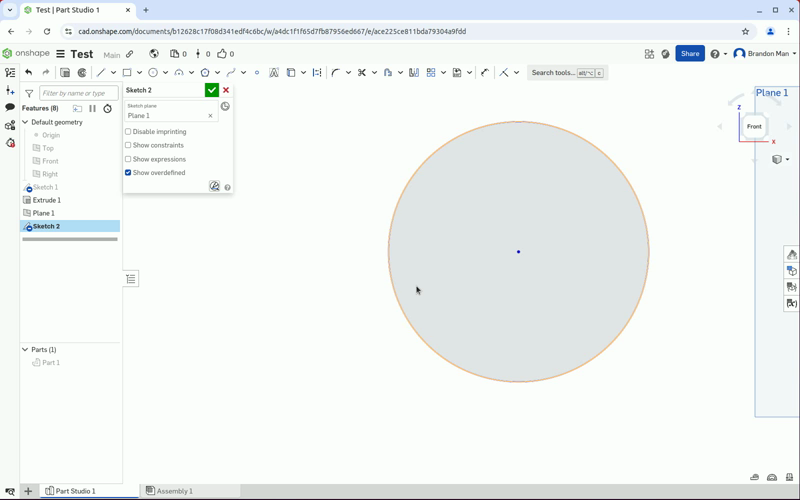
click(416, 285)
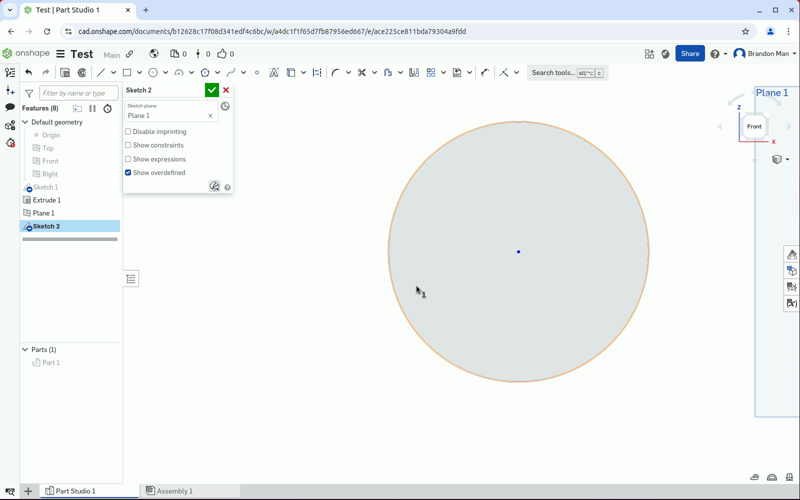
scroll(-6)
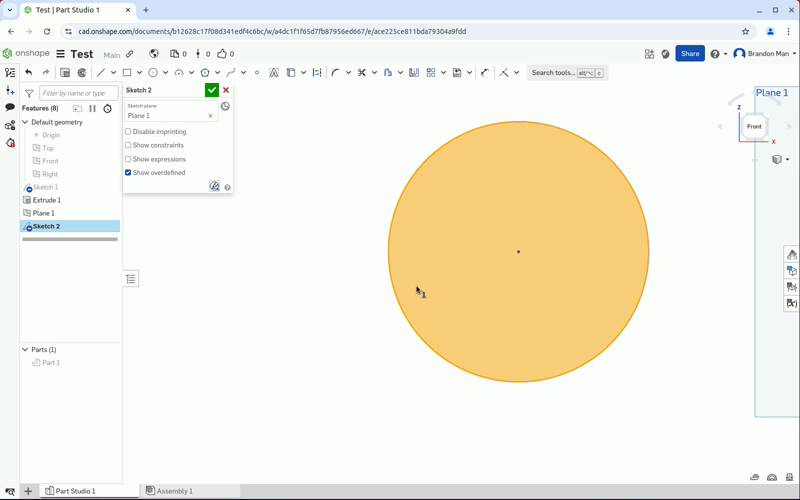
scroll(-6)
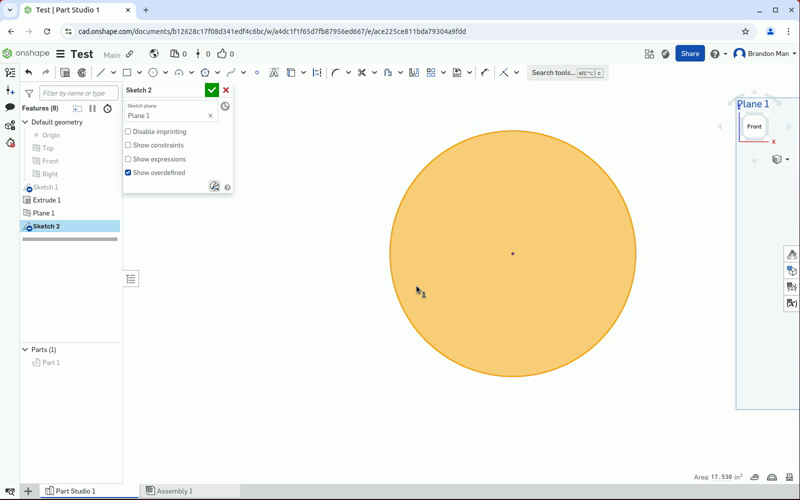
scroll(-6)
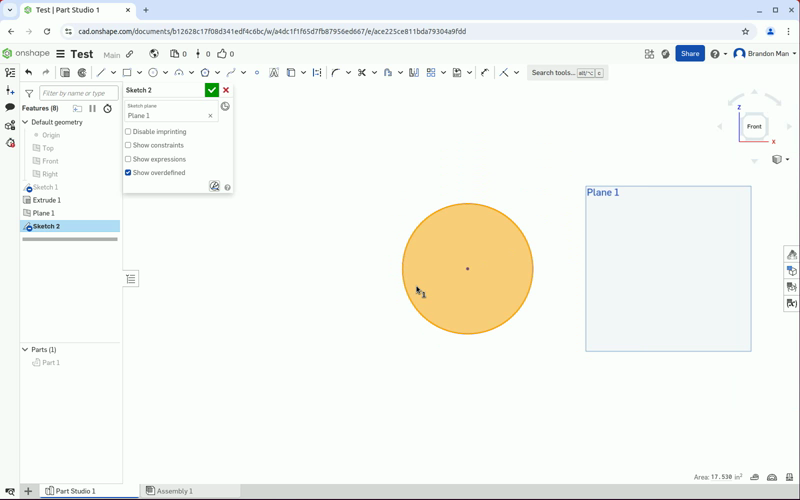
scroll(-6)
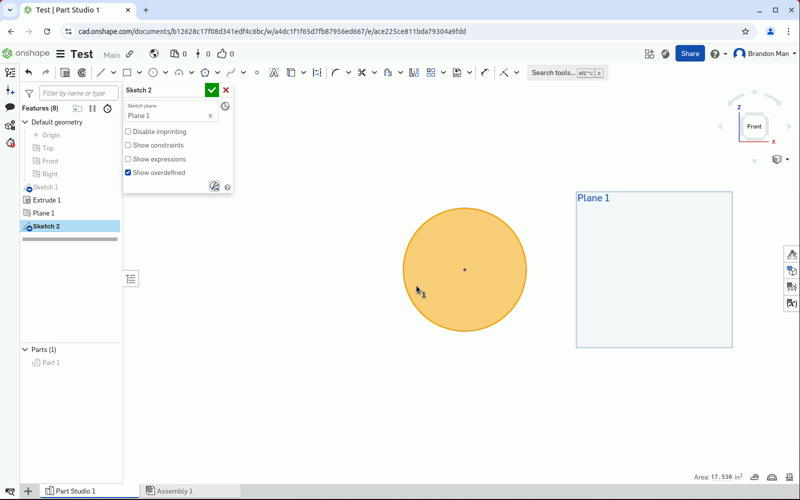
scroll(-6)
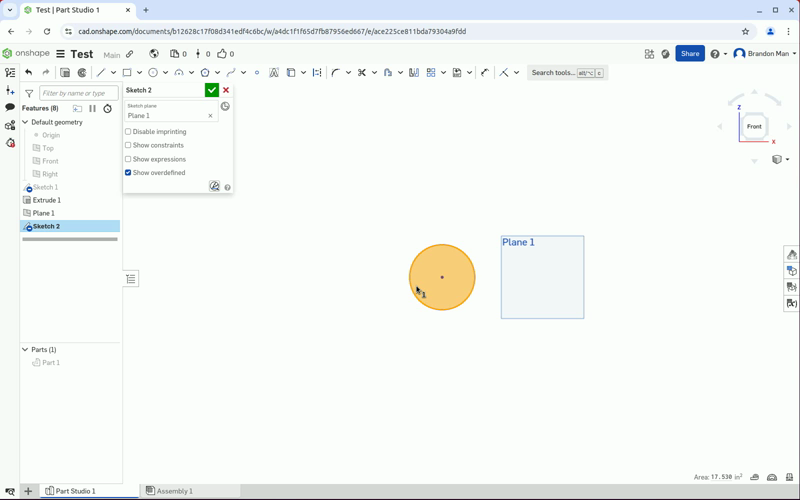
scroll(-6)
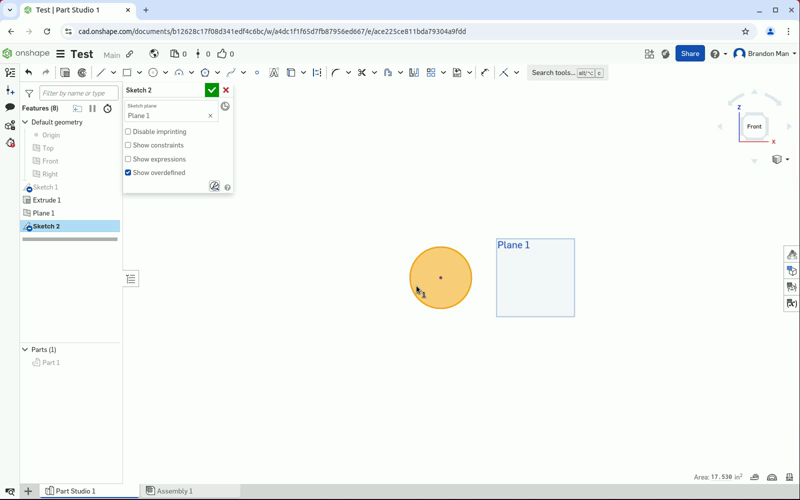
scroll(-6)
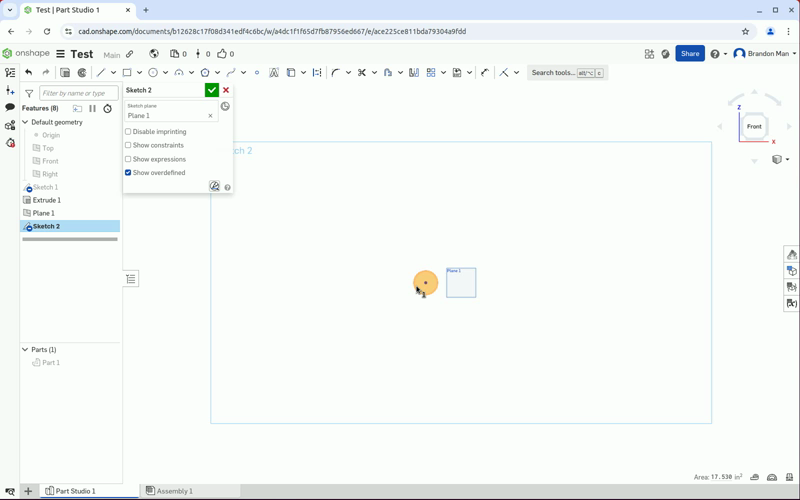
mouse_move(73, 352)
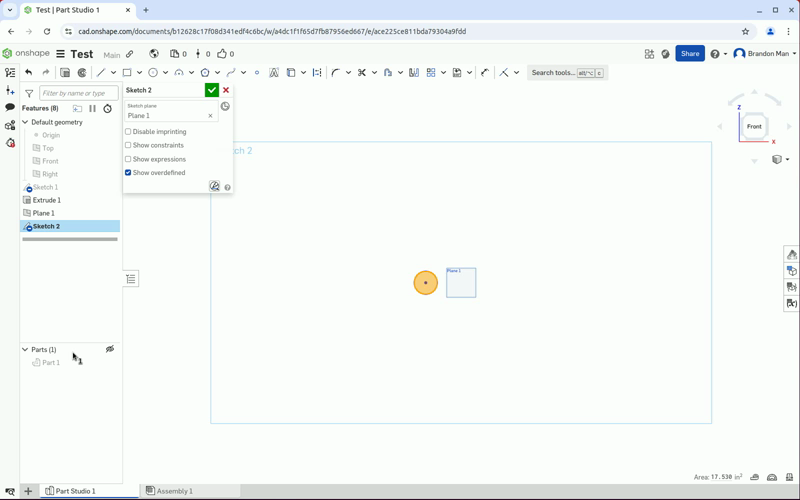
key(shift+y)
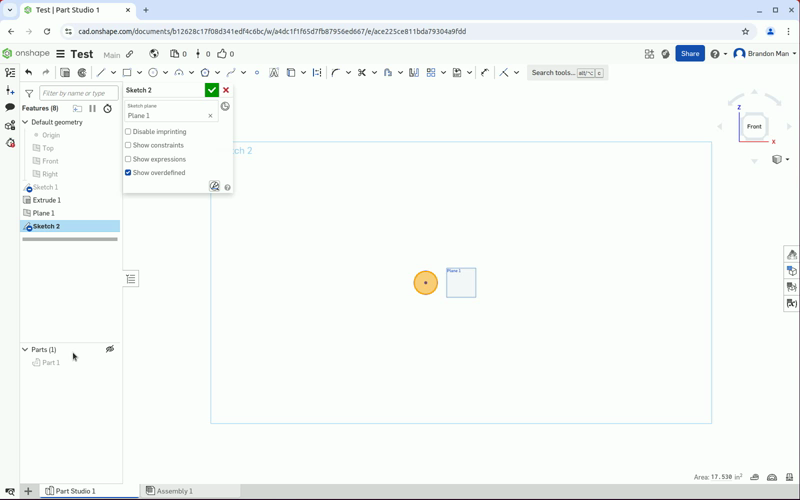
key(shift+e)
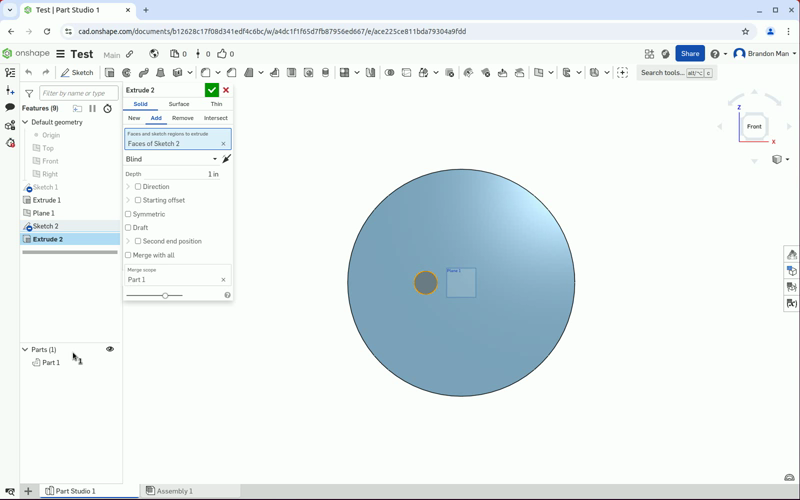
mouse_move(143, 106)
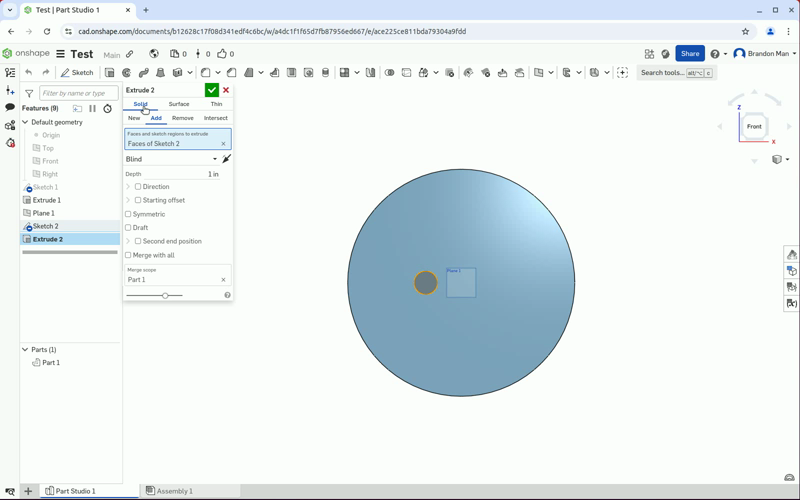
click(143, 106)
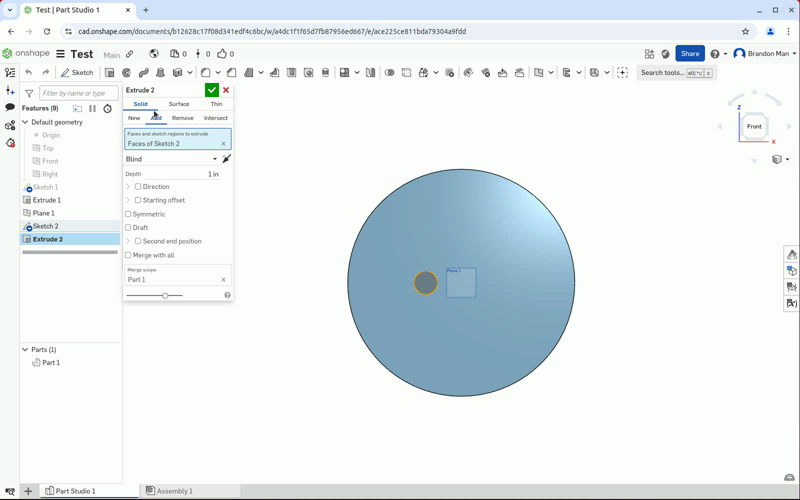
mouse_move(186, 120)
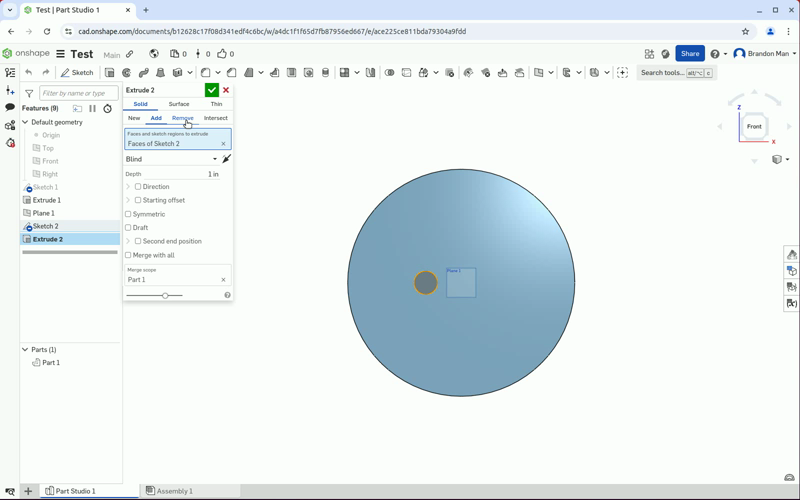
click(186, 120)
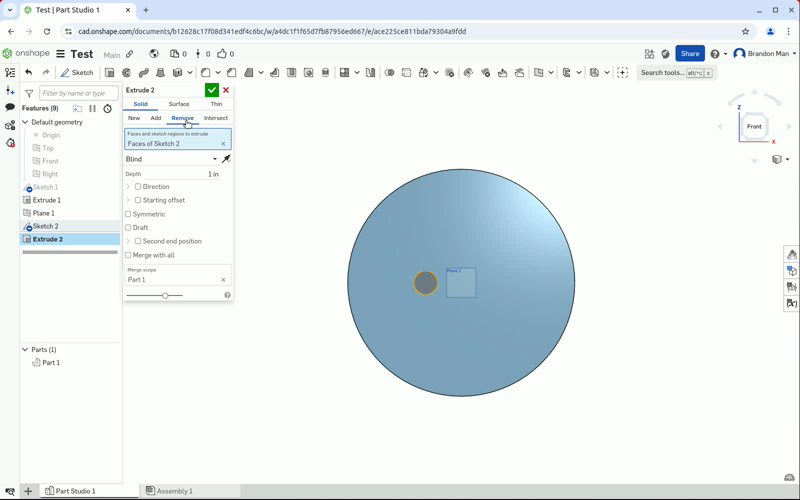
key(tab, 4)
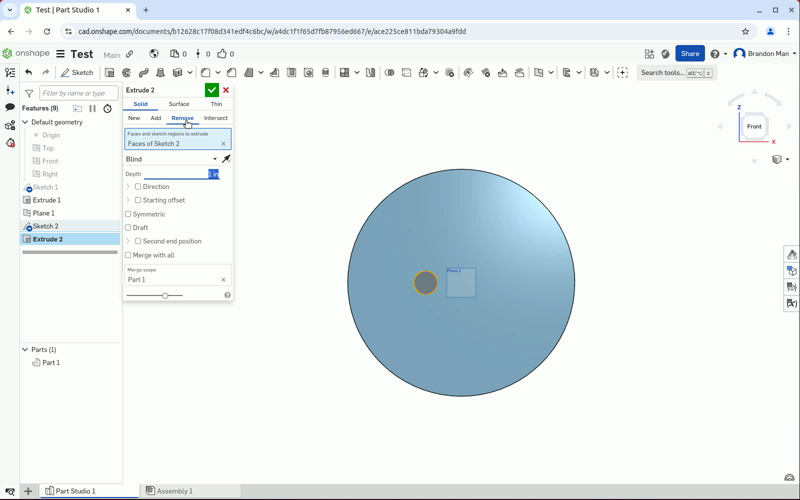
text(7.703)
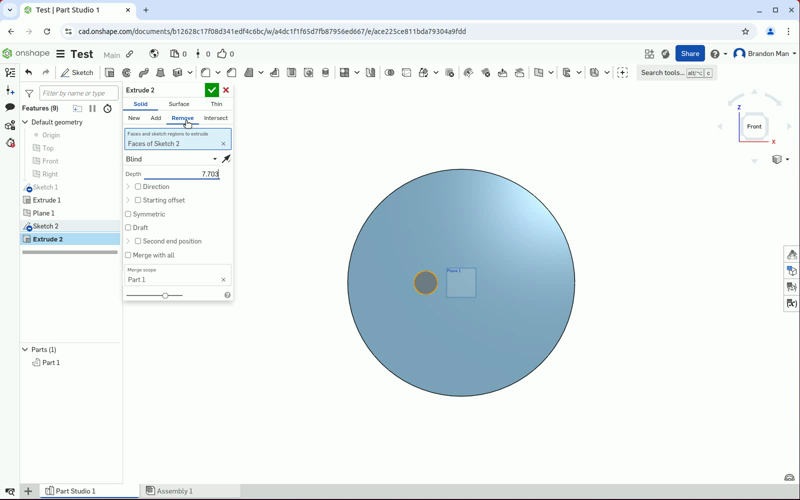
key(tab, 6)
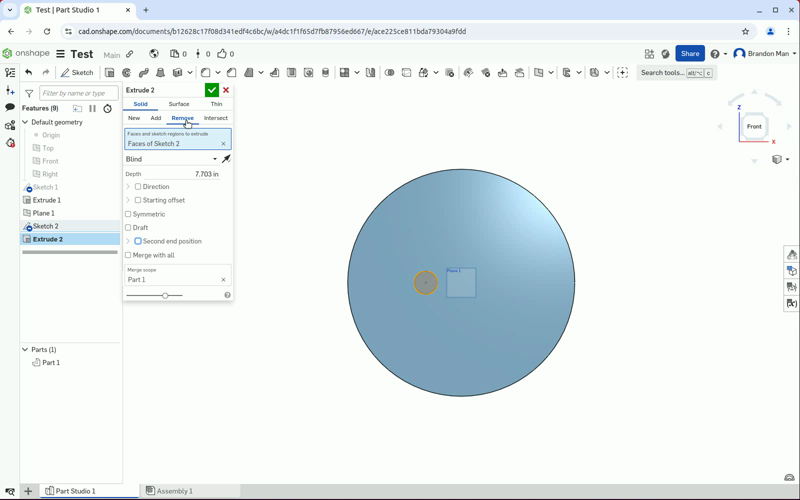
key(space)
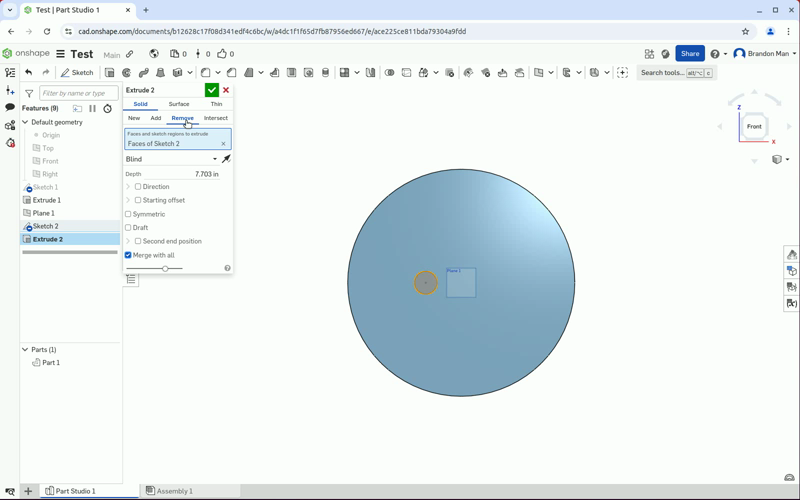
key(enter)
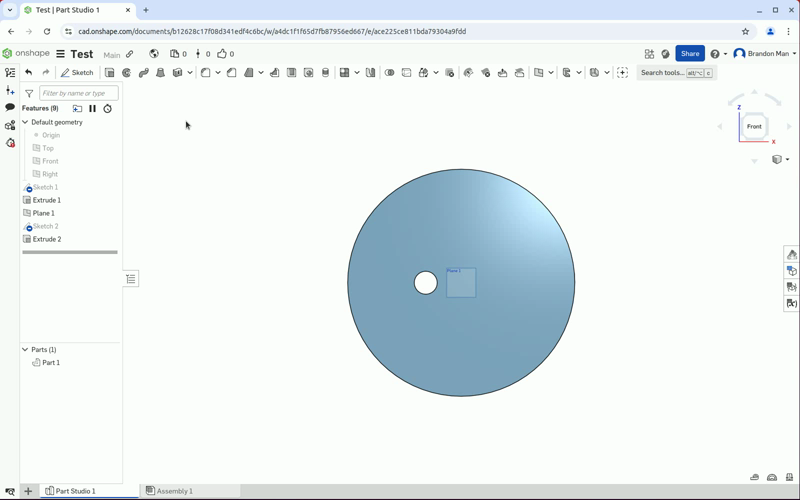
key(shift+h)
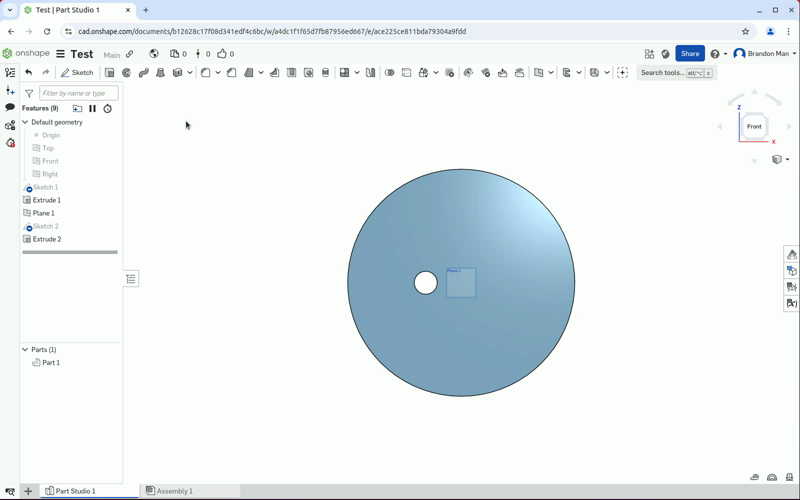
key(shift+h)
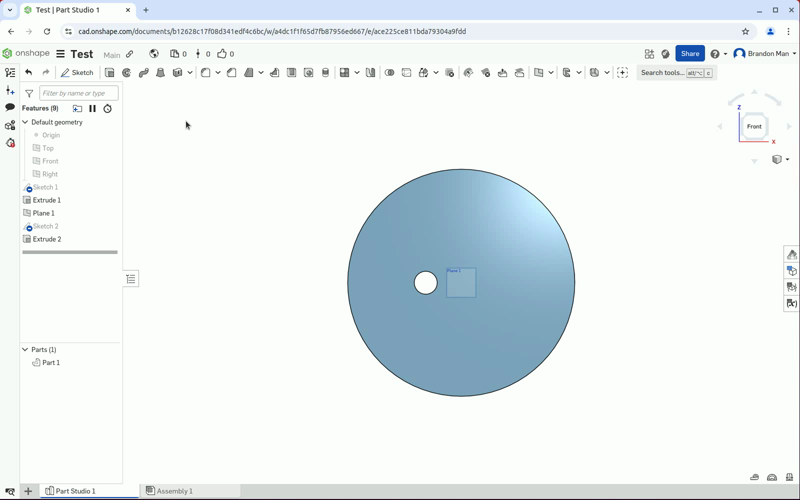
mouse_move(73, 189)
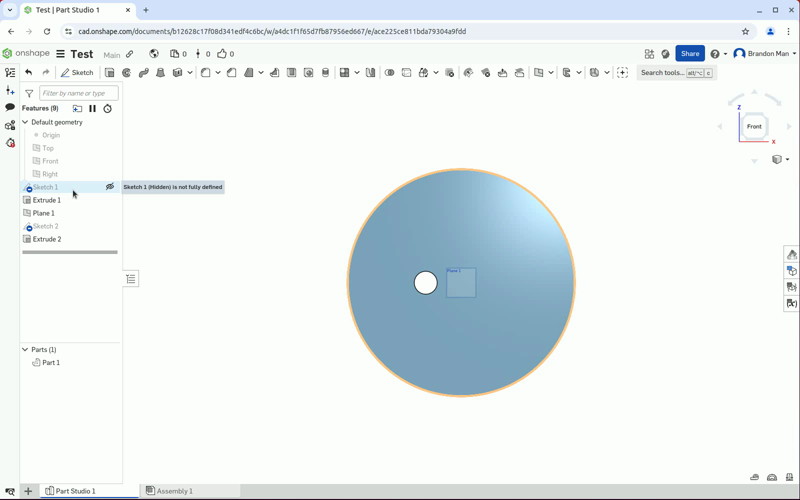
click(73, 189)
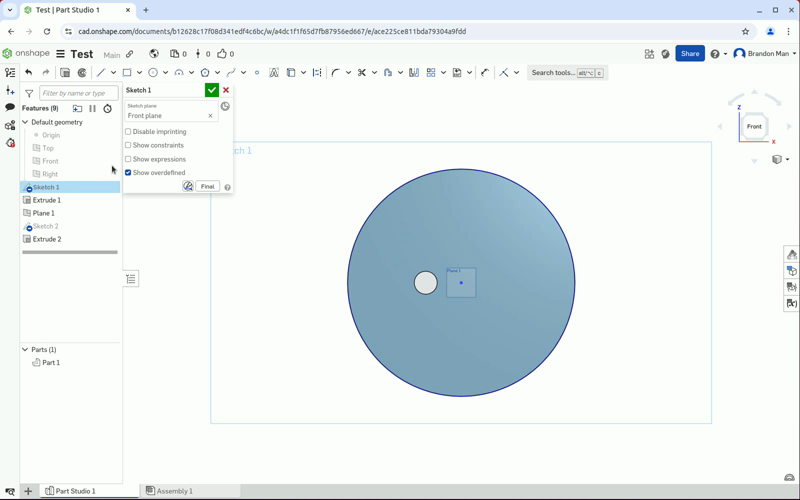
mouse_move(229, 92)
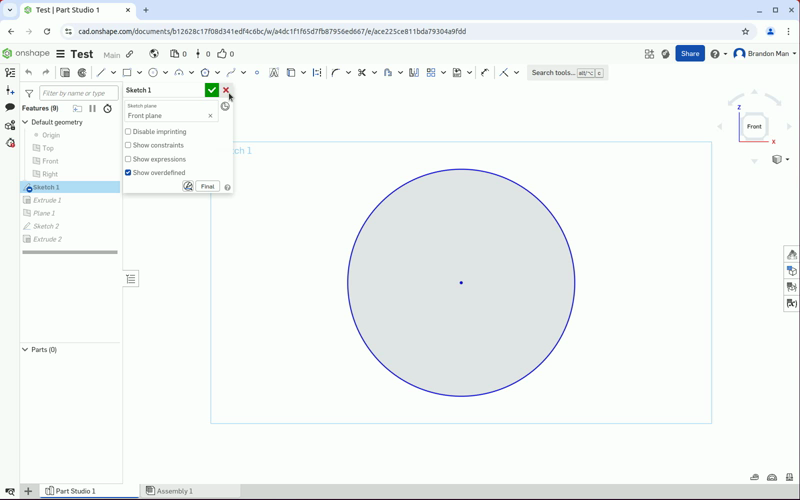
click(229, 92)
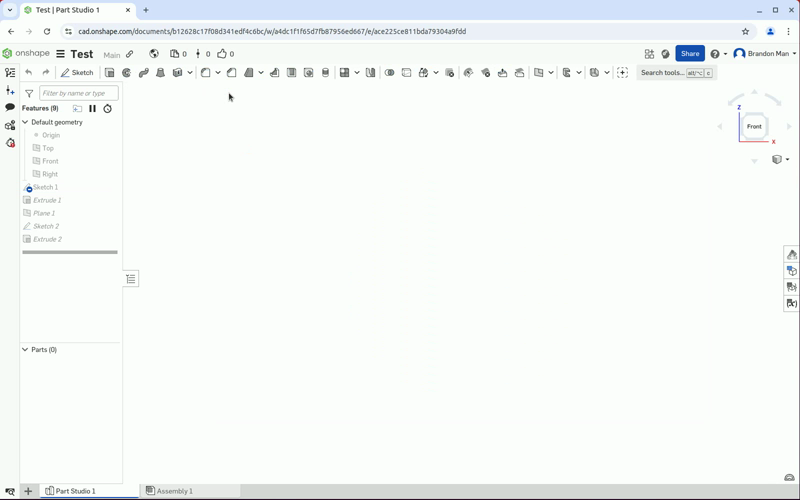
key(shift+s)
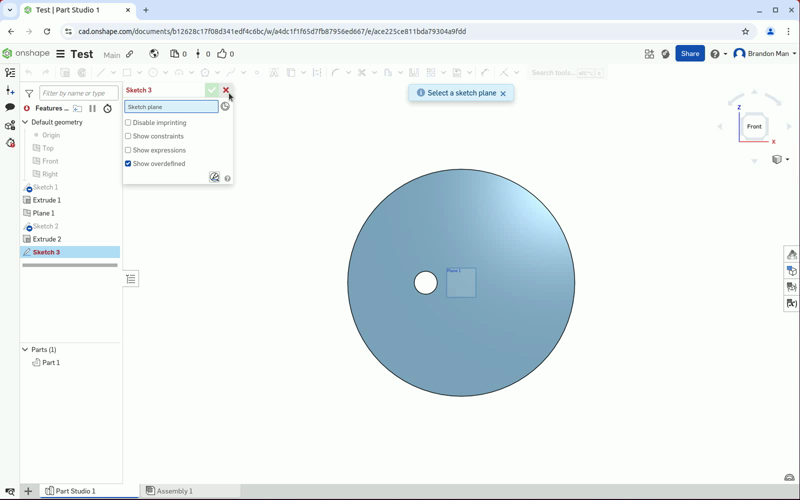
mouse_move(73, 215)
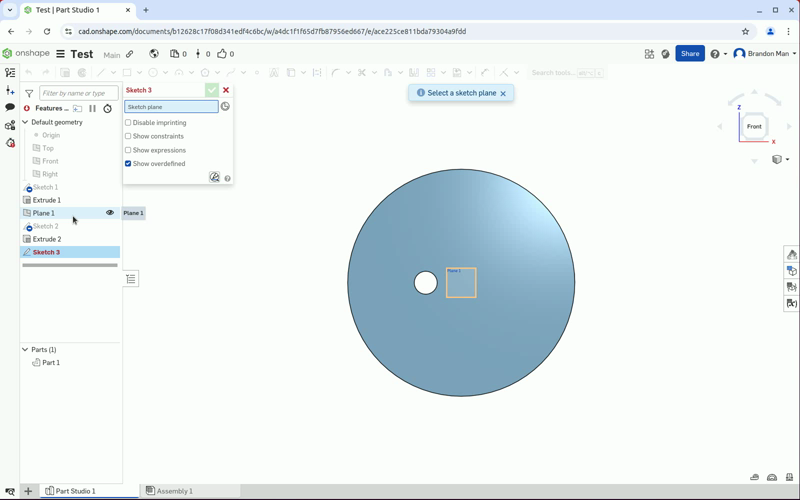
click(73, 215)
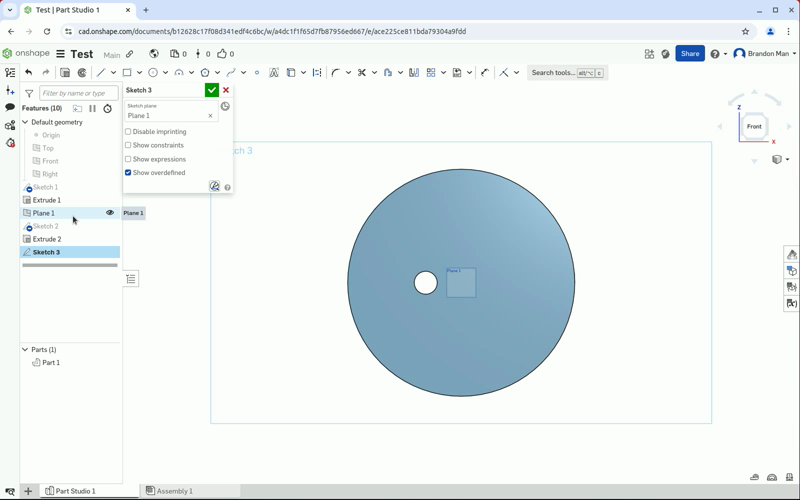
mouse_move(73, 352)
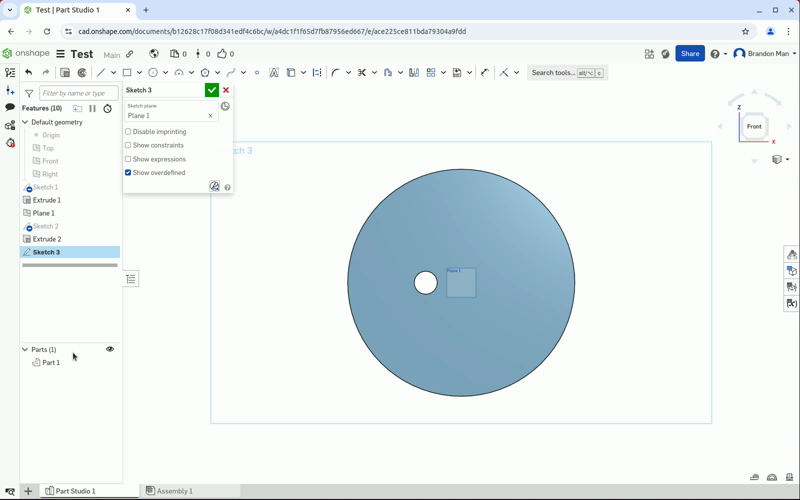
key(y)
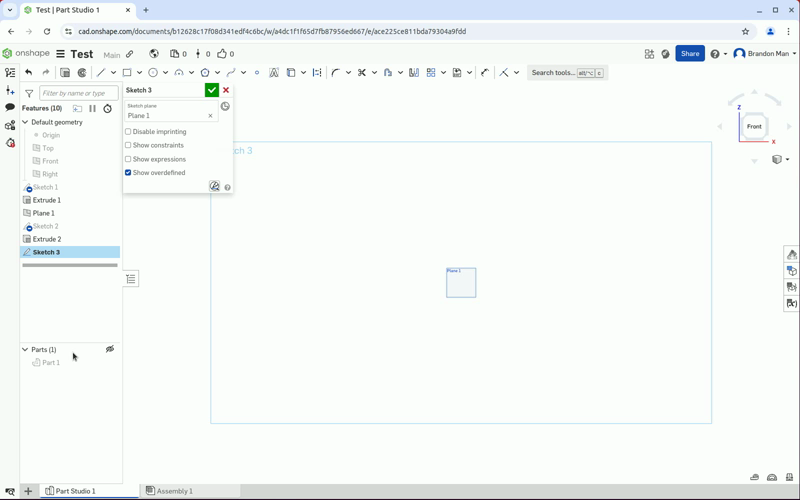
key(c)
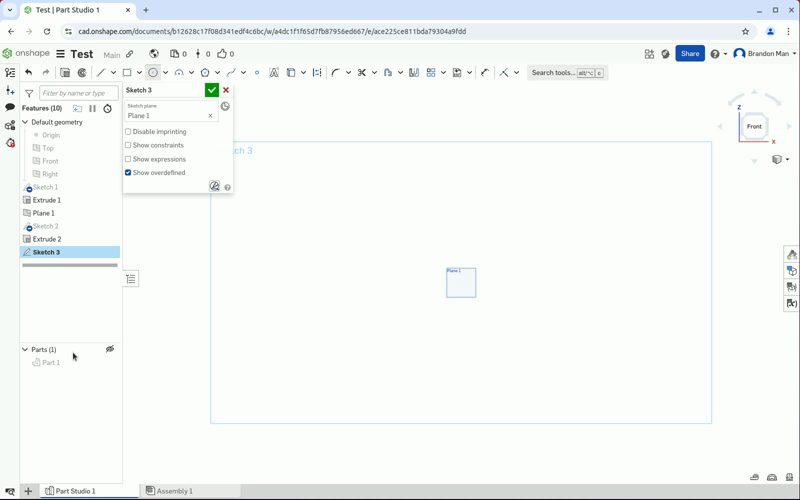
key_down(shift)
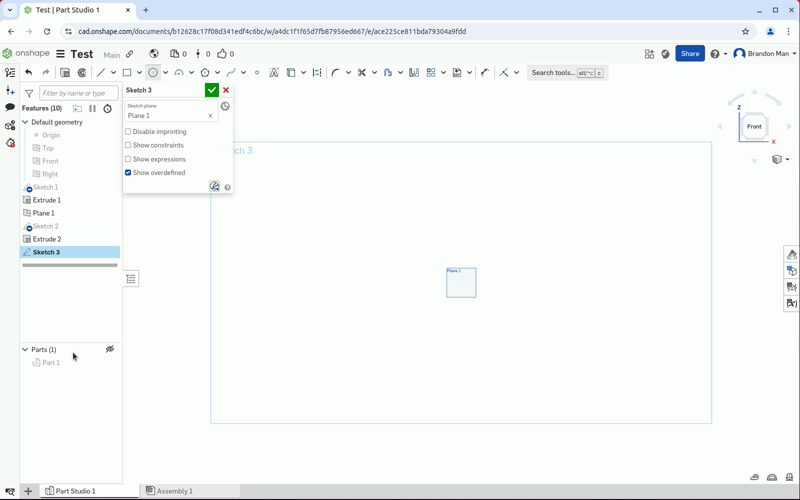
mouse_move(504, 282)
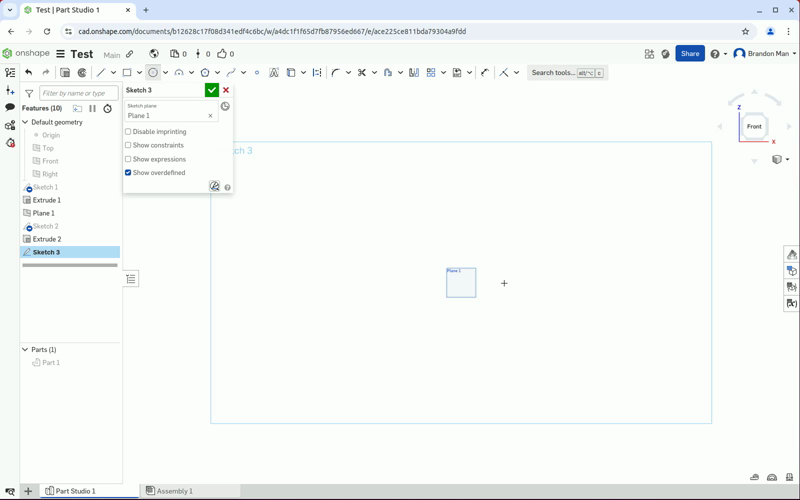
click(504, 282)
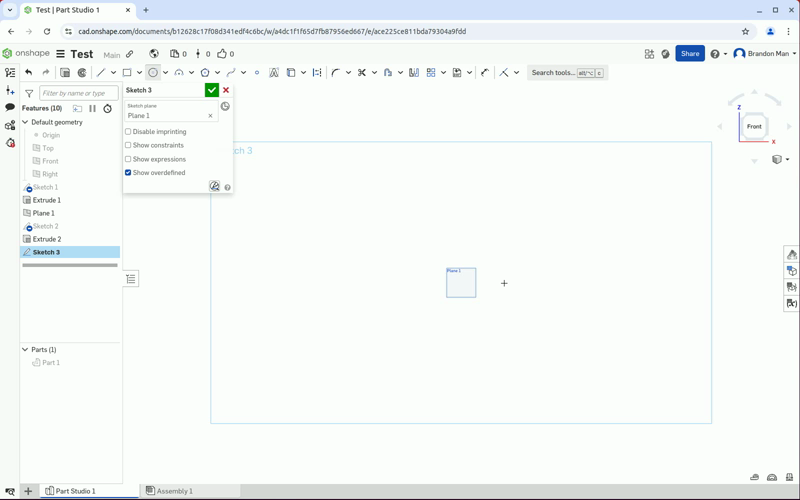
key_up(shift)
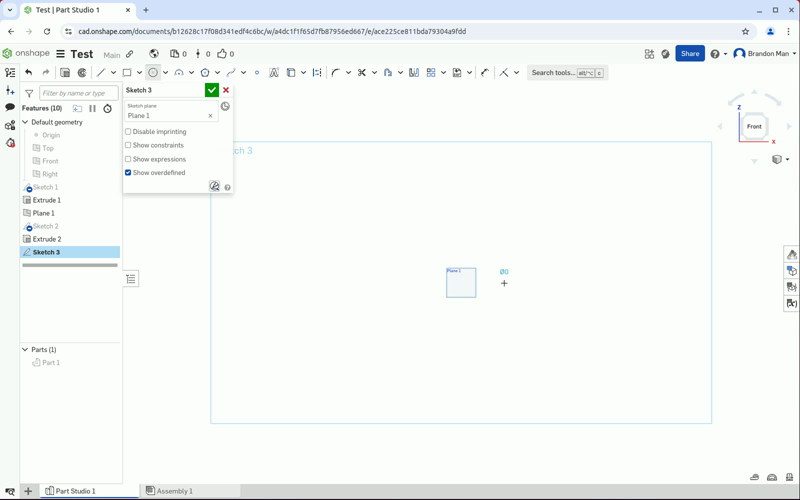
mouse_move(516, 282)
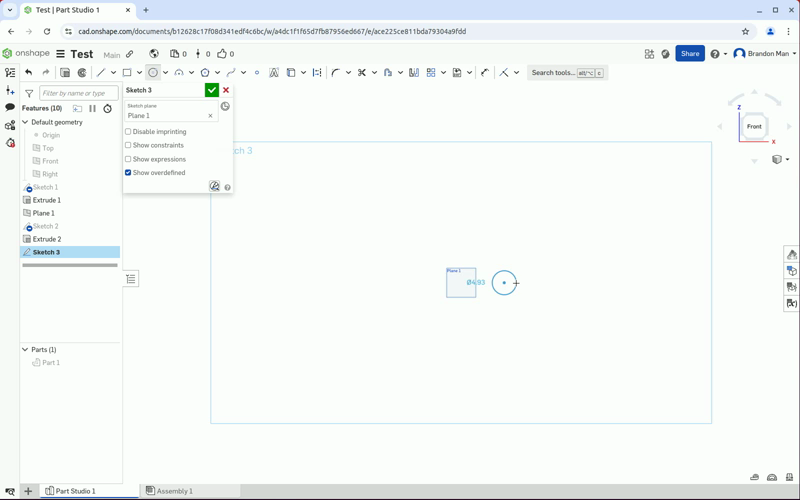
click(516, 282)
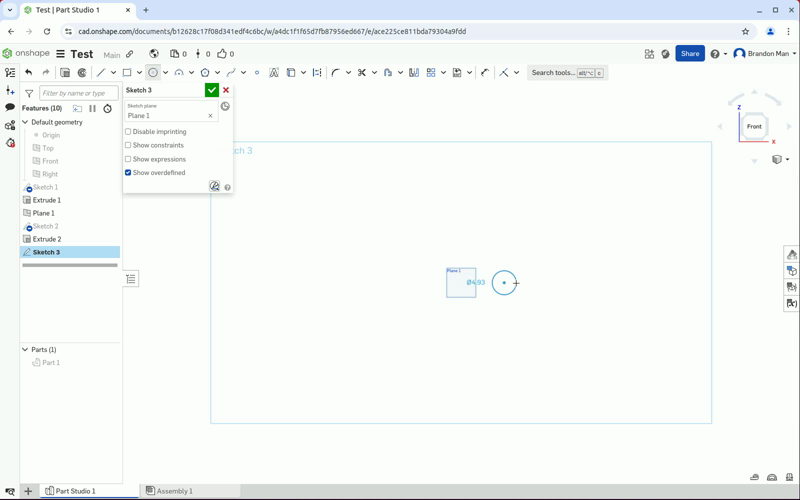
key(esc)
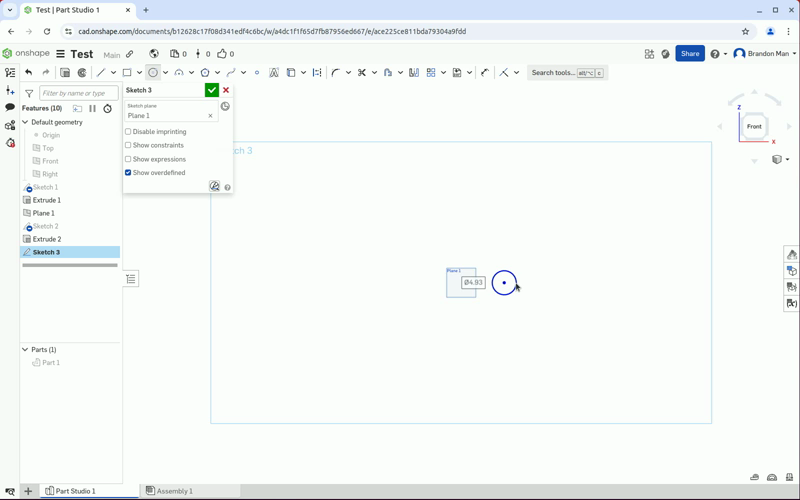
mouse_move(500, 289)
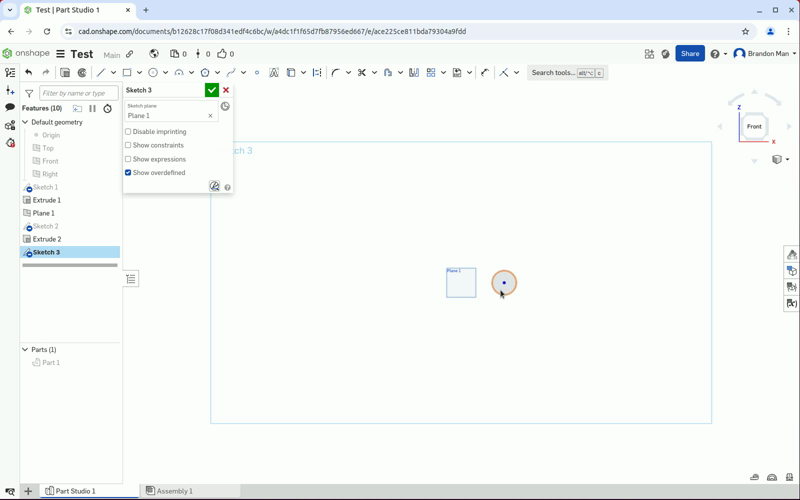
scroll(6)
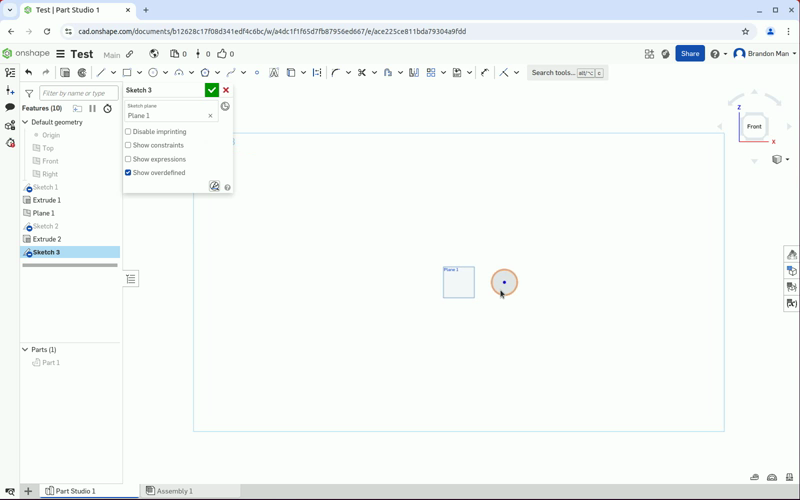
scroll(6)
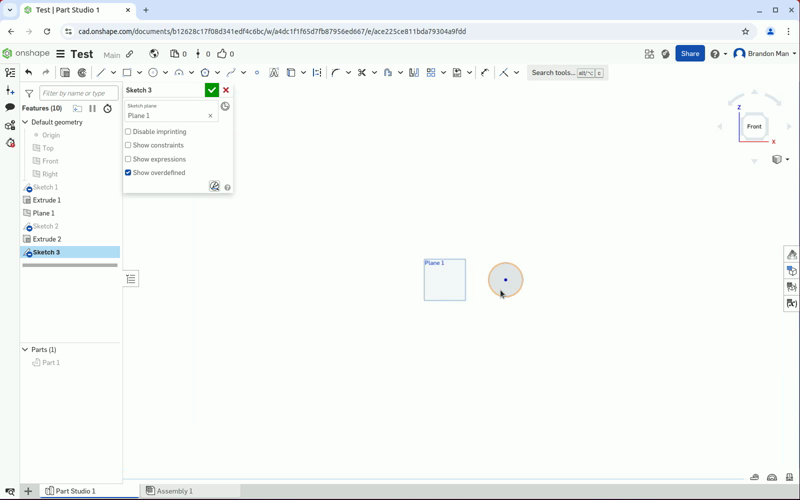
scroll(6)
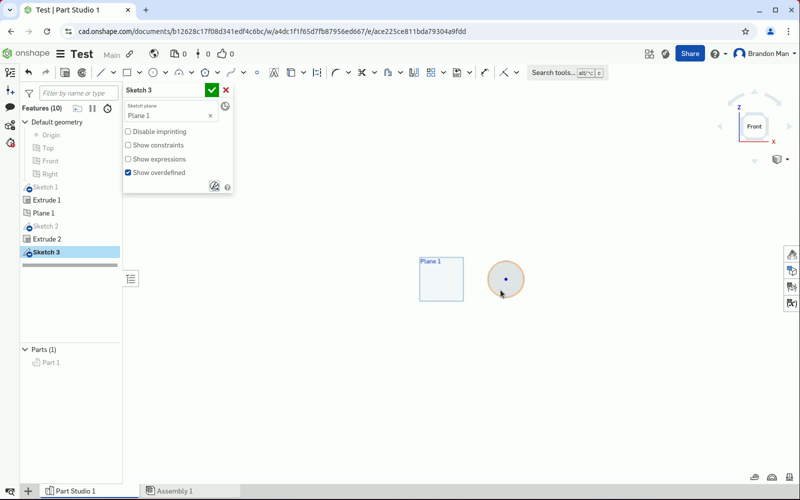
scroll(6)
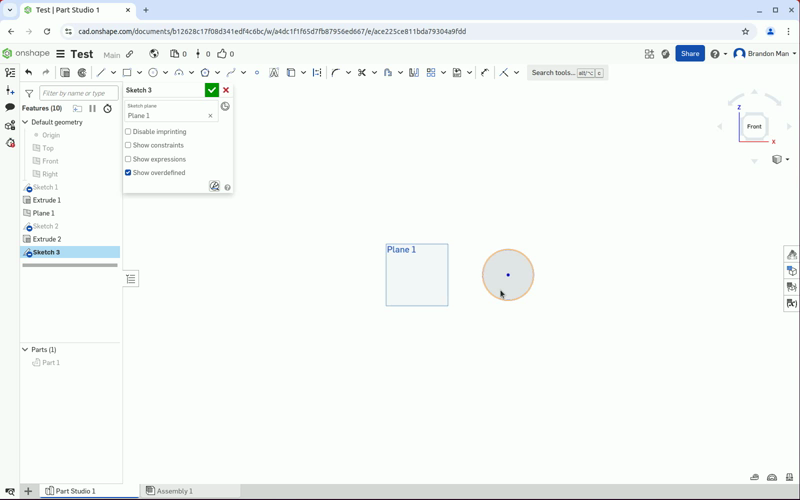
scroll(6)
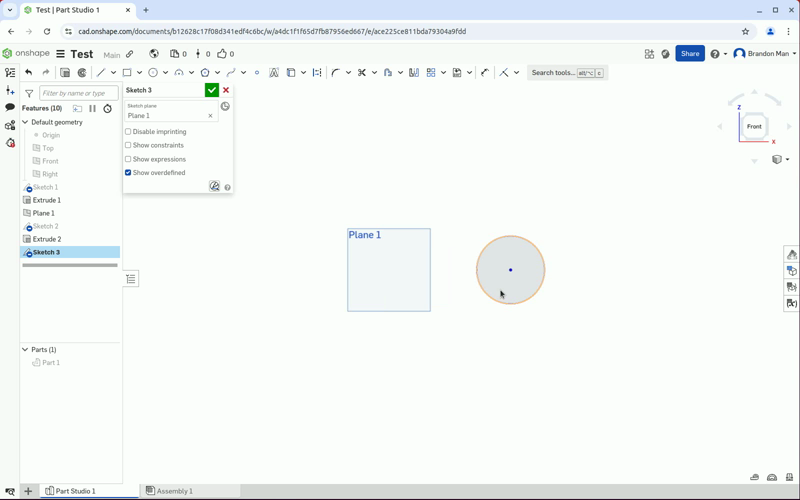
scroll(6)
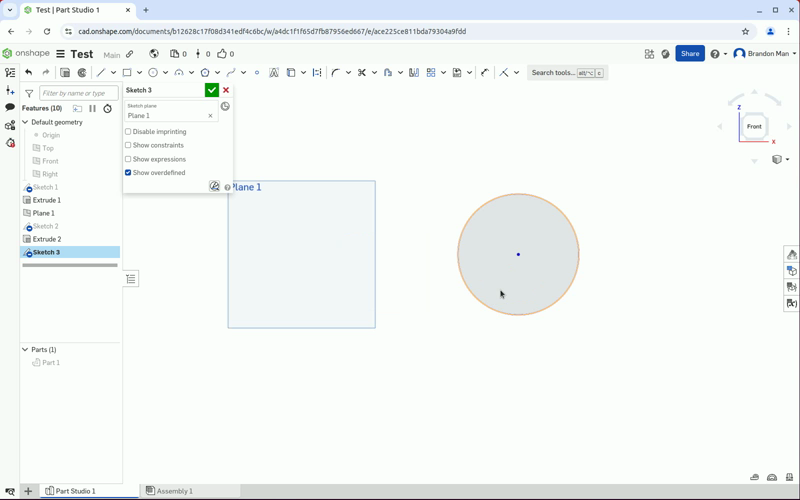
scroll(6)
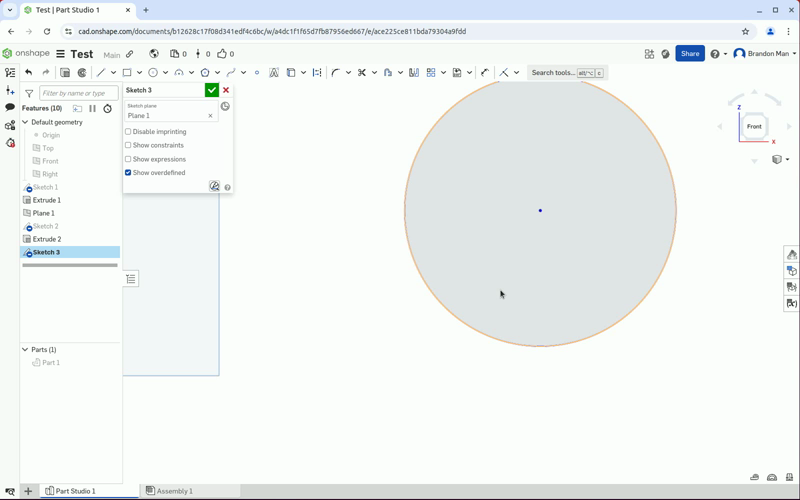
click(500, 289)
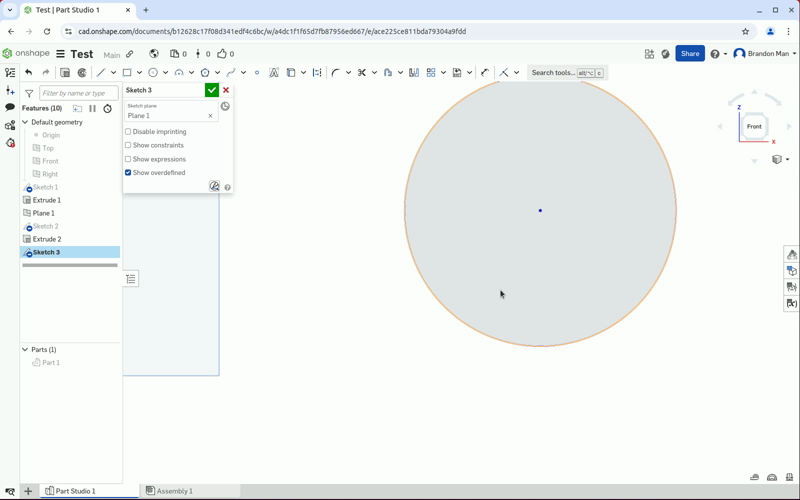
scroll(-6)
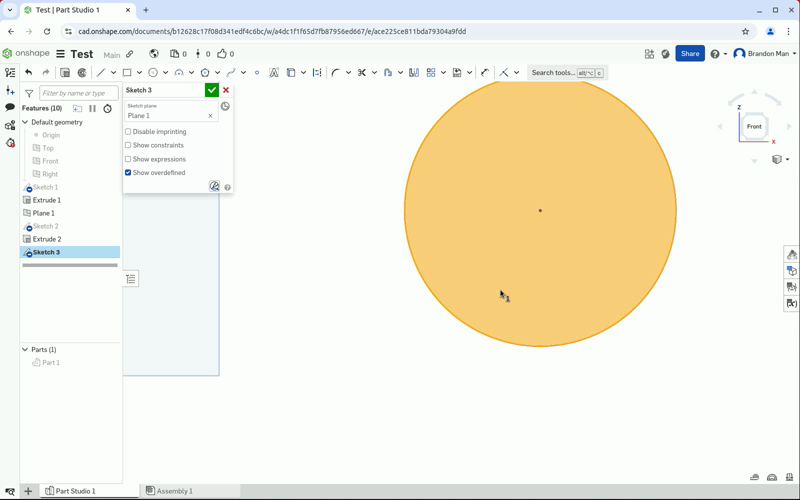
scroll(-6)
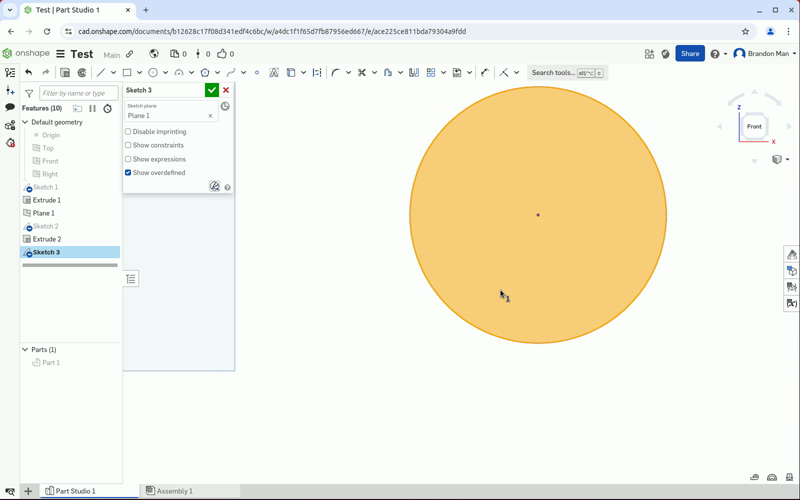
scroll(-6)
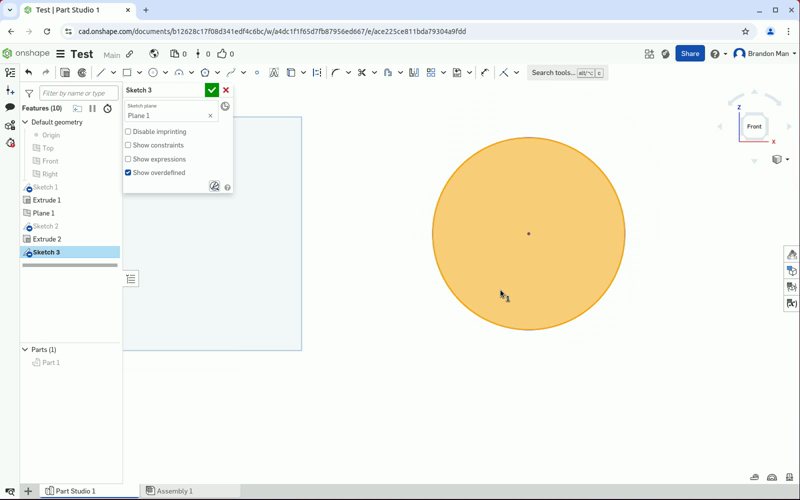
scroll(-6)
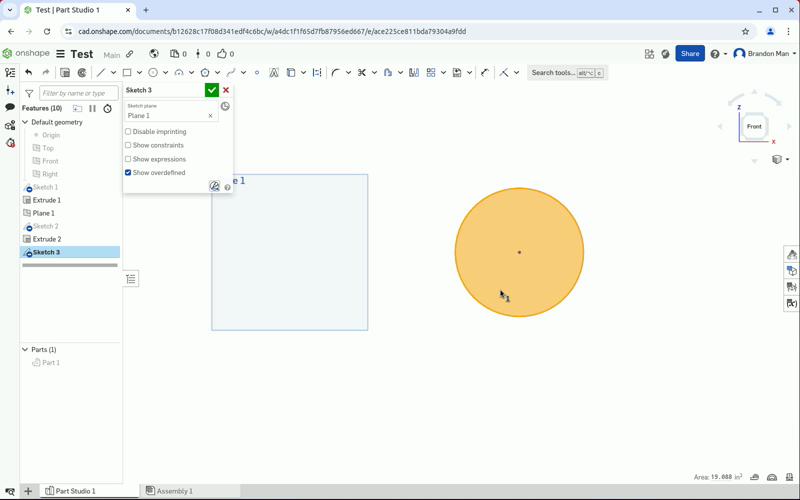
scroll(-6)
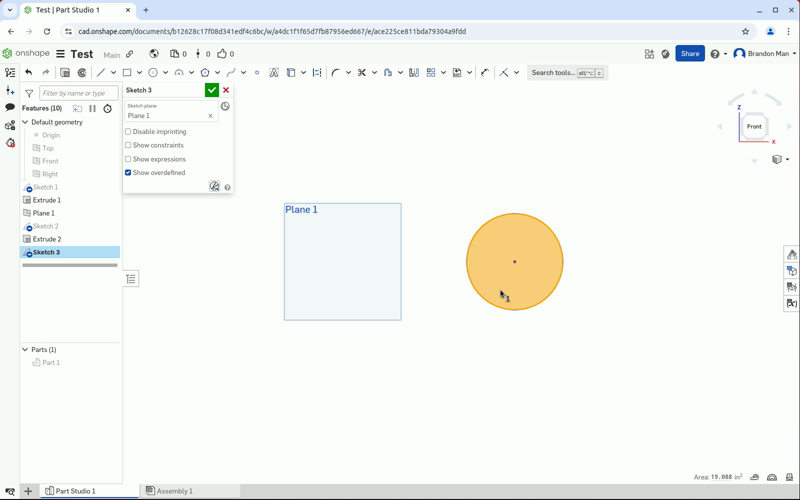
scroll(-6)
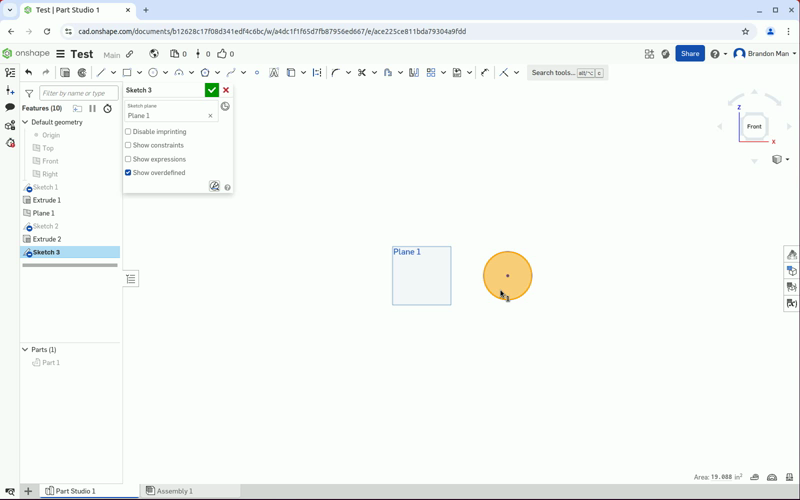
scroll(-6)
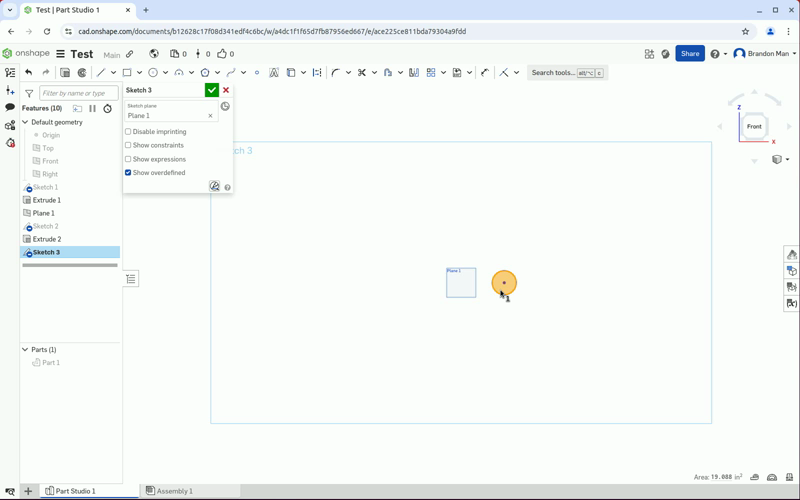
mouse_move(73, 352)
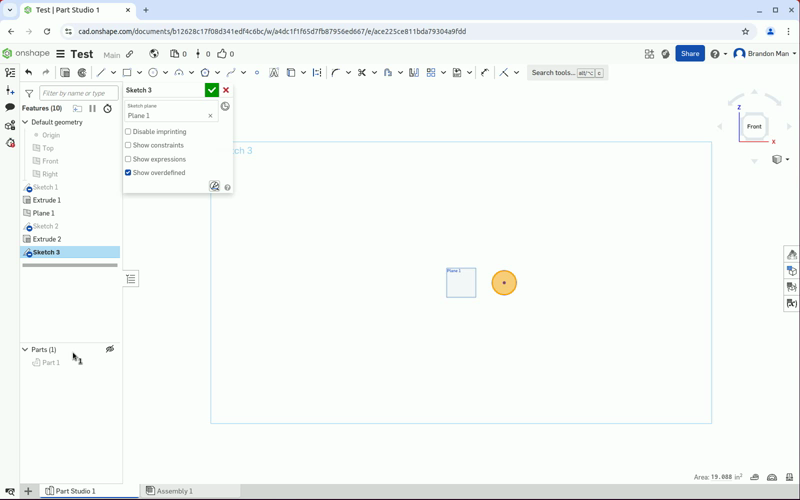
key(shift+y)
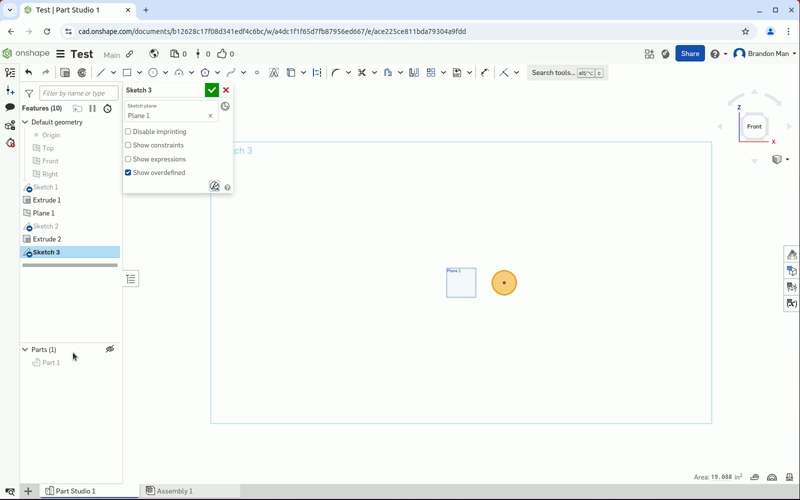
key(shift+e)
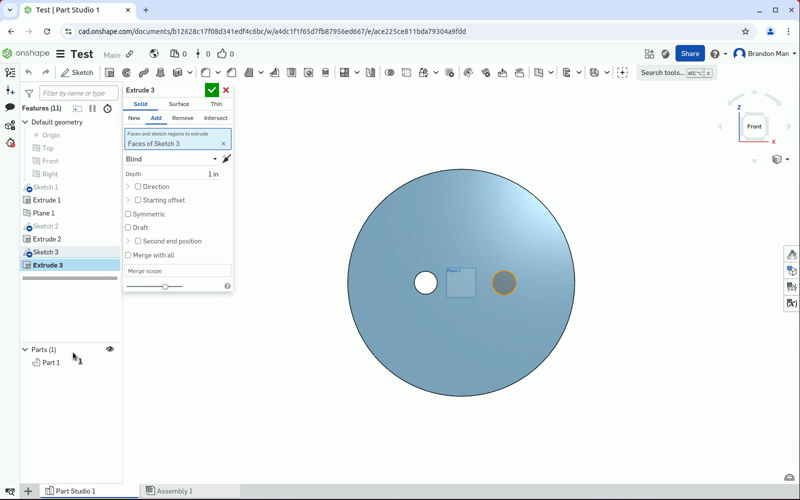
mouse_move(143, 106)
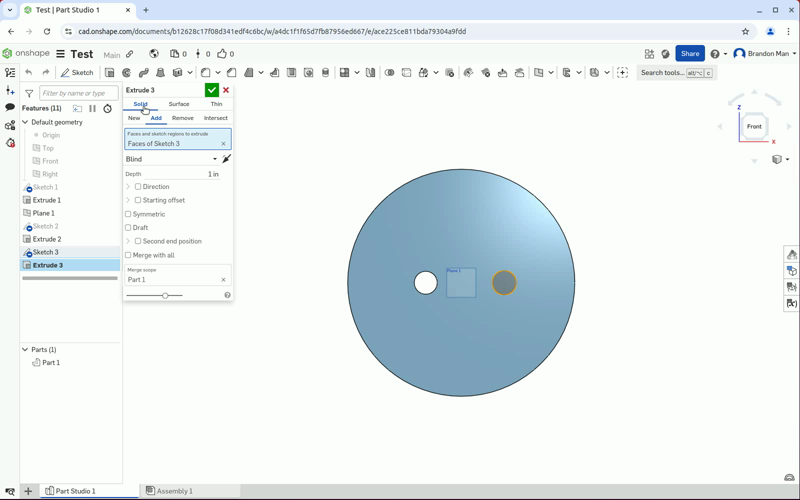
click(143, 106)
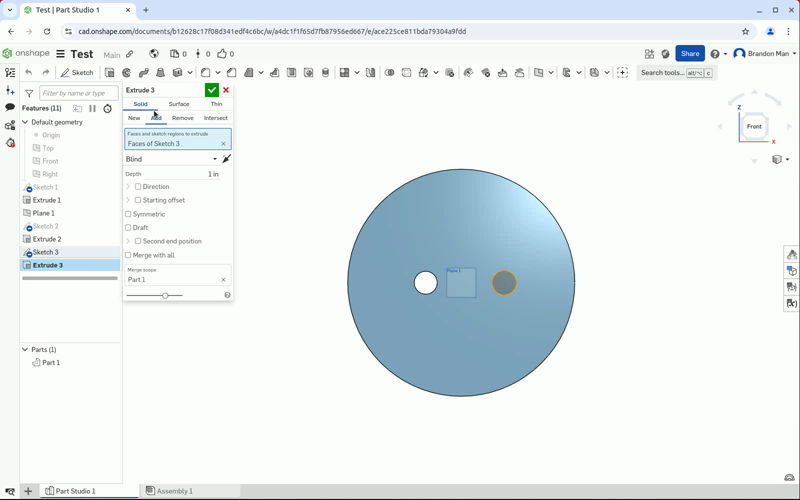
mouse_move(186, 120)
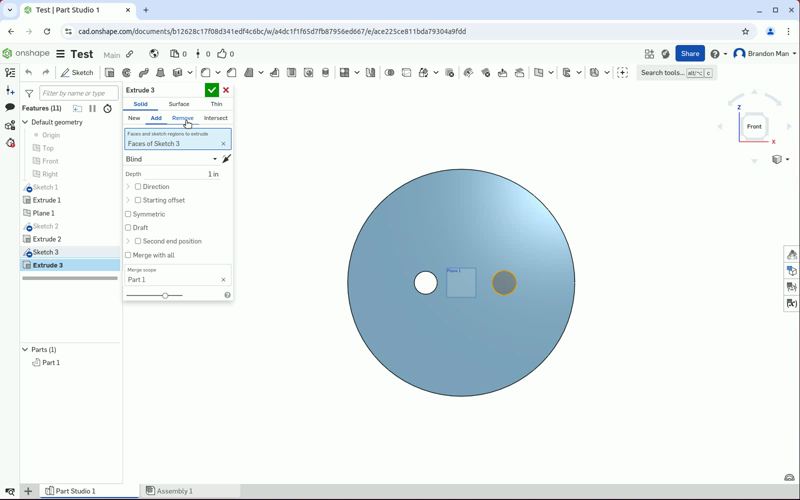
click(186, 120)
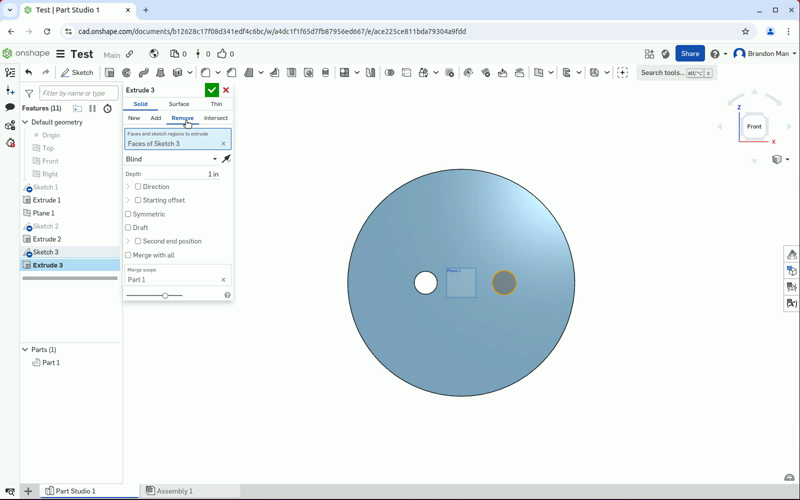
key(tab, 4)
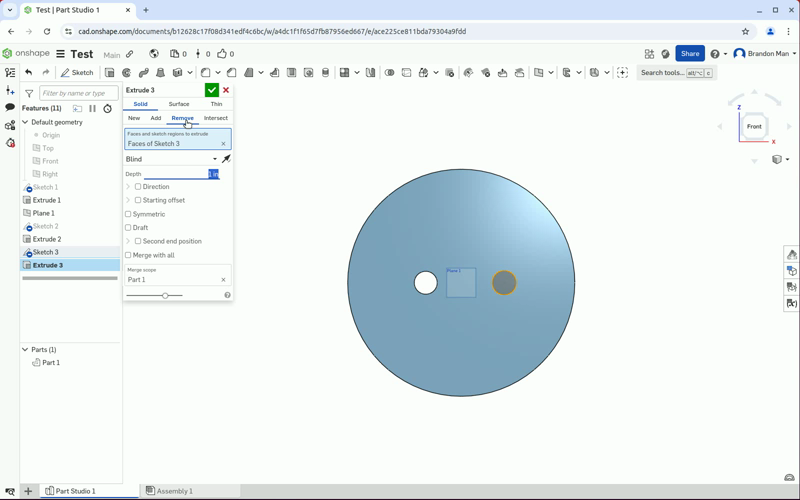
text(7.703)
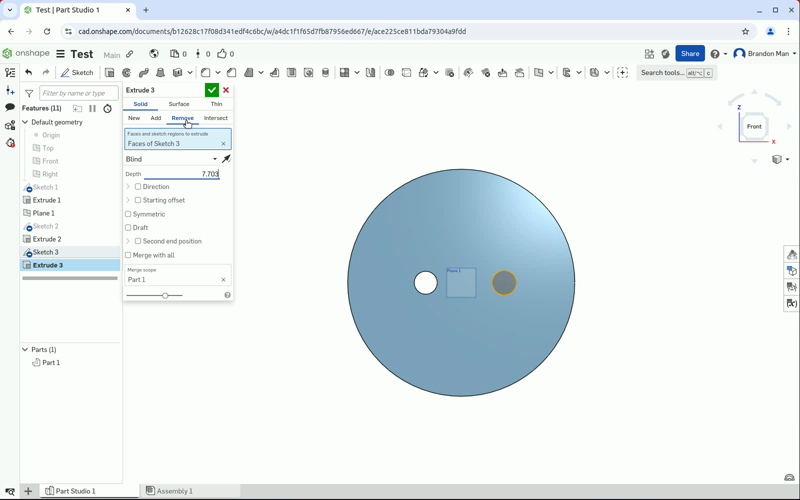
key(tab, 6)
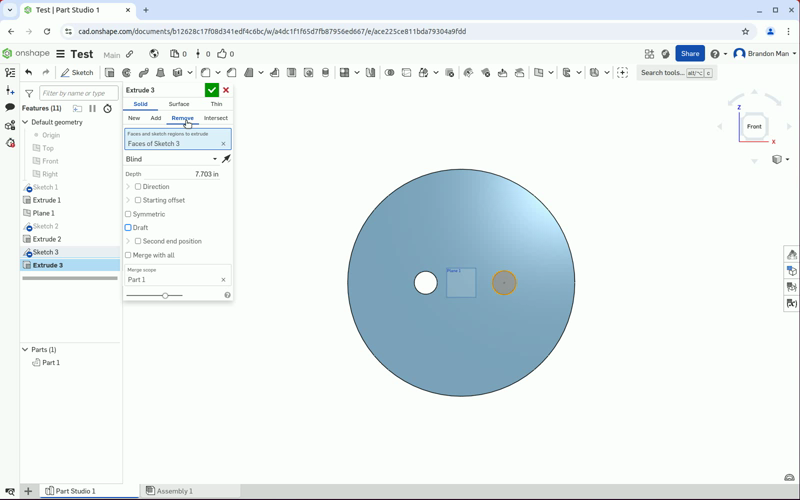
key(space)
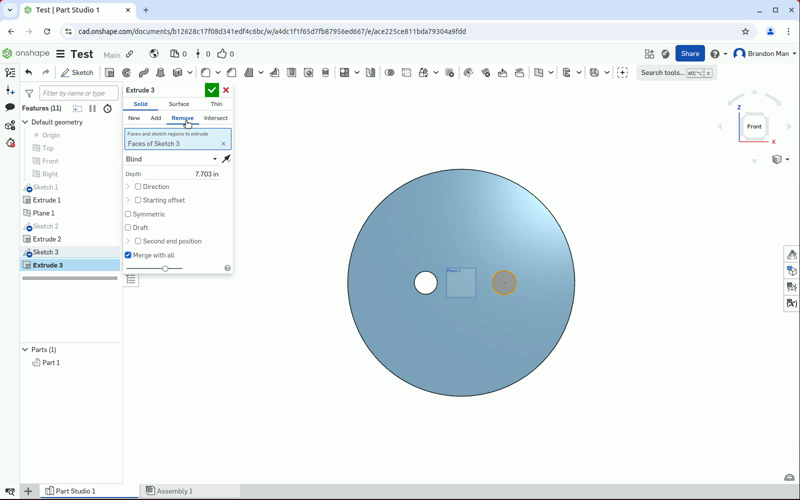
key(enter)
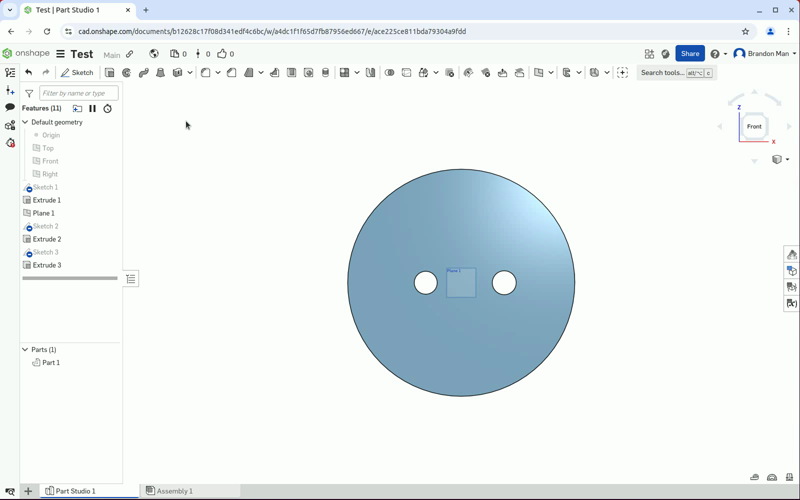
key(shift+h)
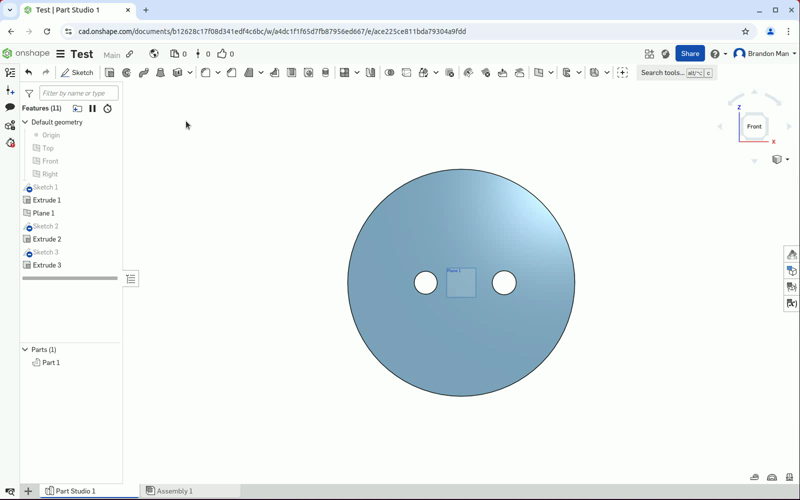
key(shift+h)
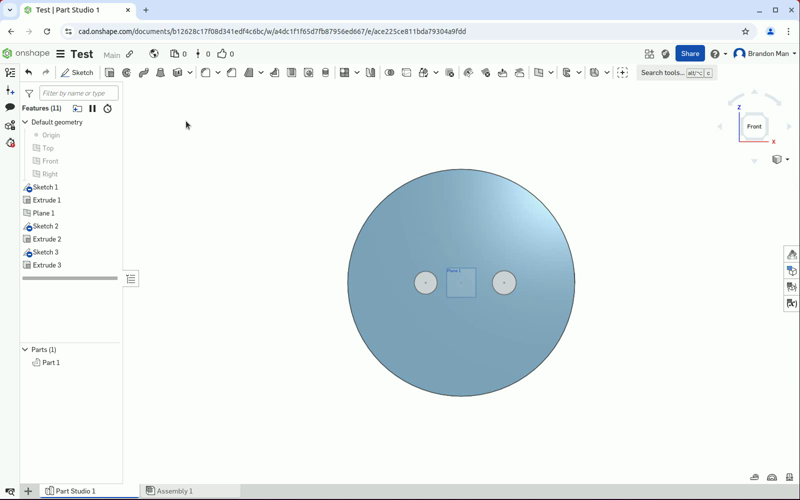
key(shift+7)
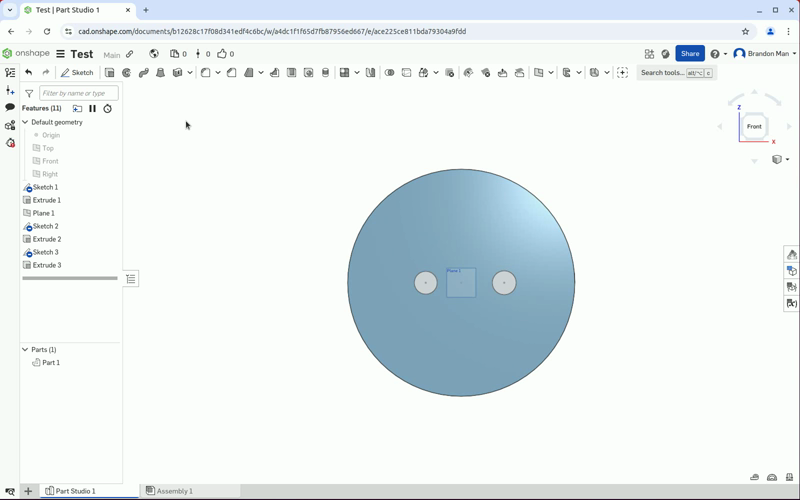
key(left, 2)
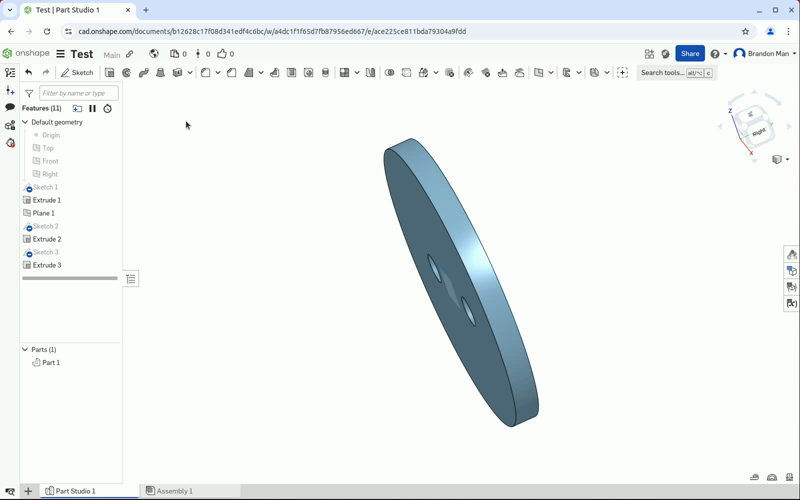
key(down, 2)
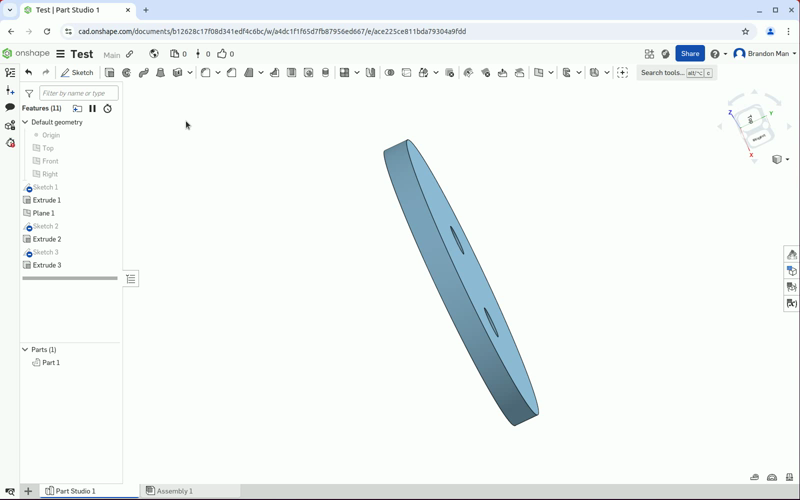
key(up, 2)
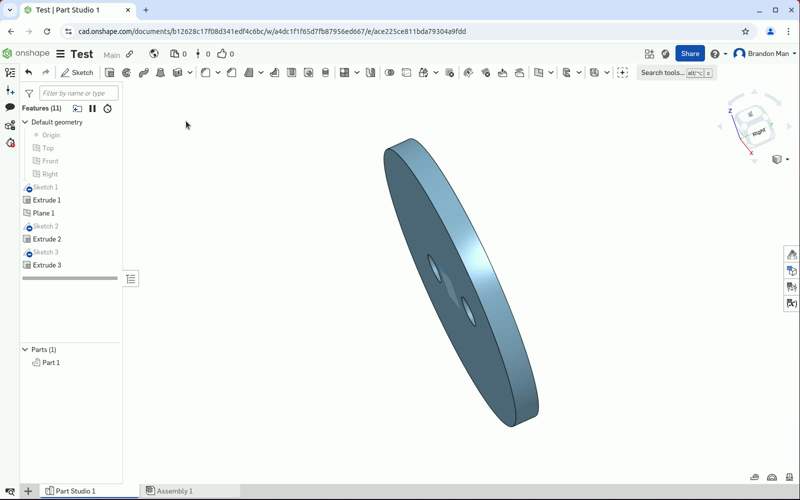
key(right, 2)
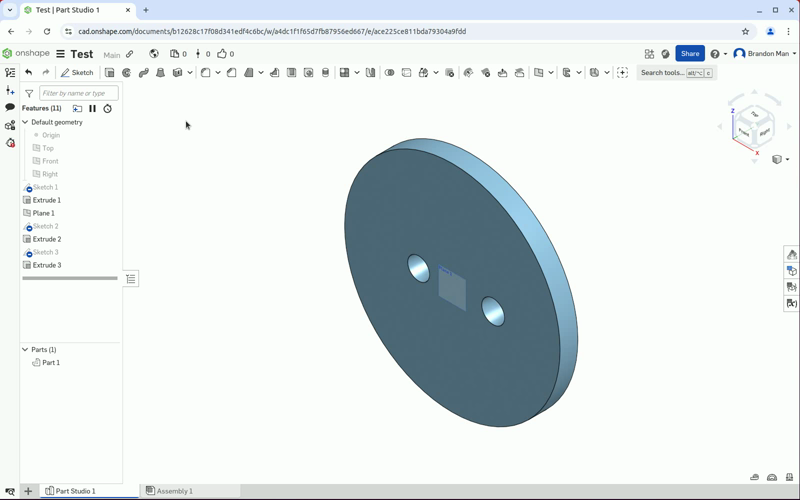
mouse_move(73, 189)
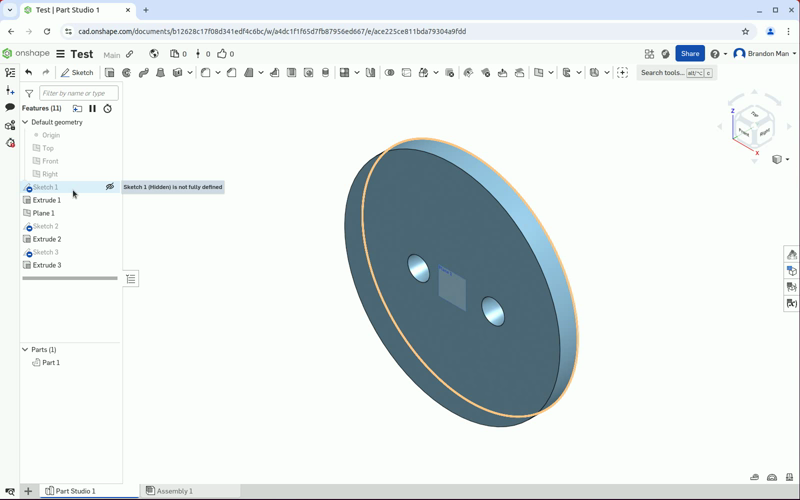
click(73, 189)